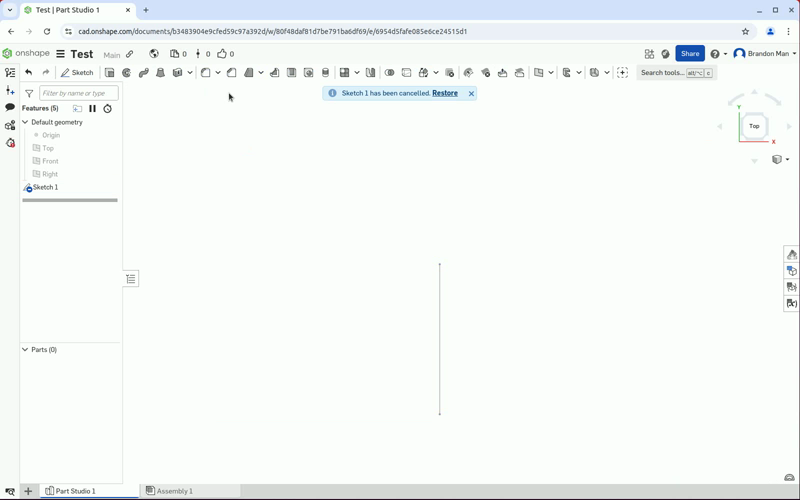
key(shift+h)
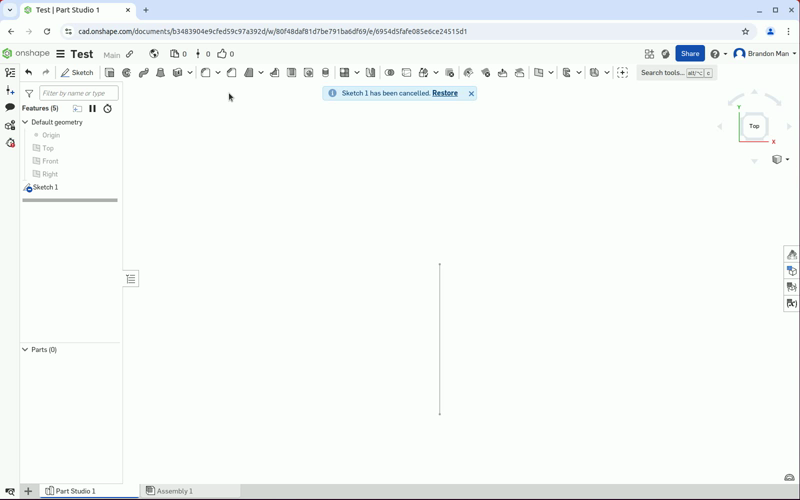
key(shift+s)
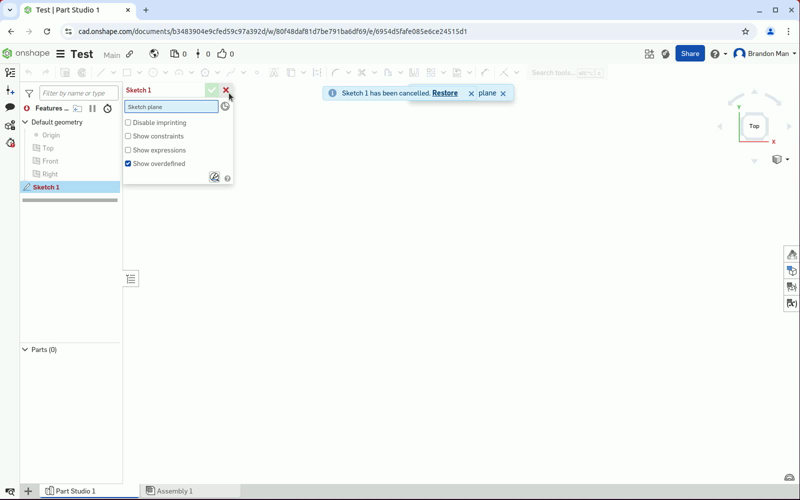
mouse_move(73, 150)
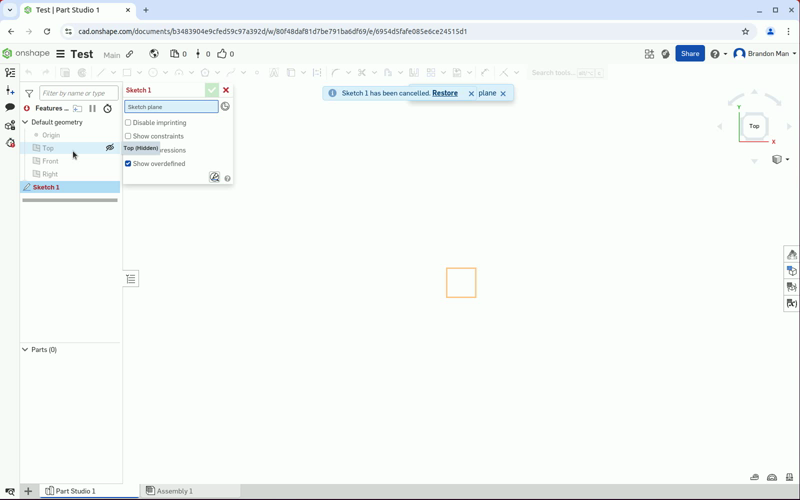
click(73, 150)
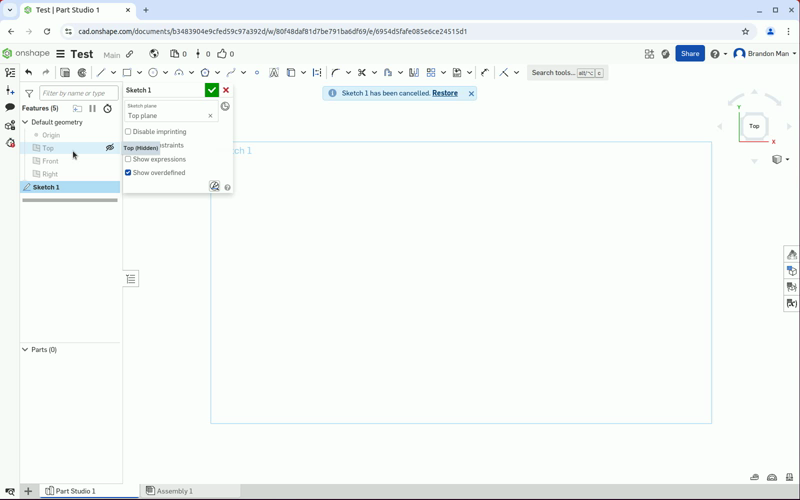
mouse_move(73, 352)
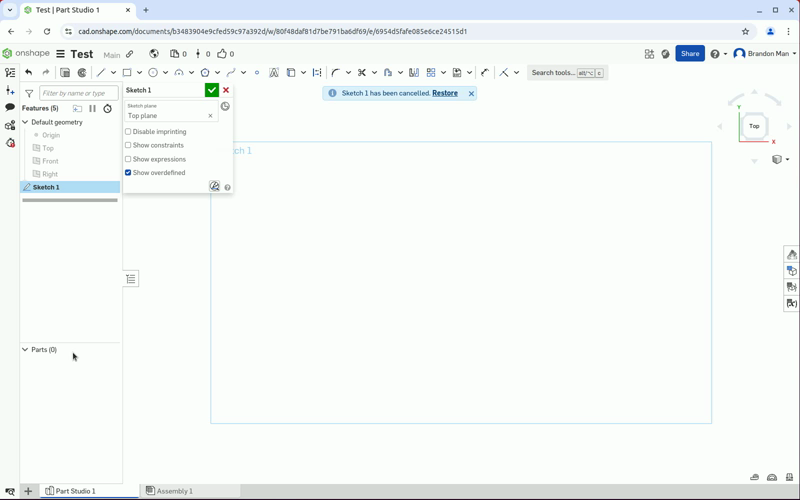
key(y)
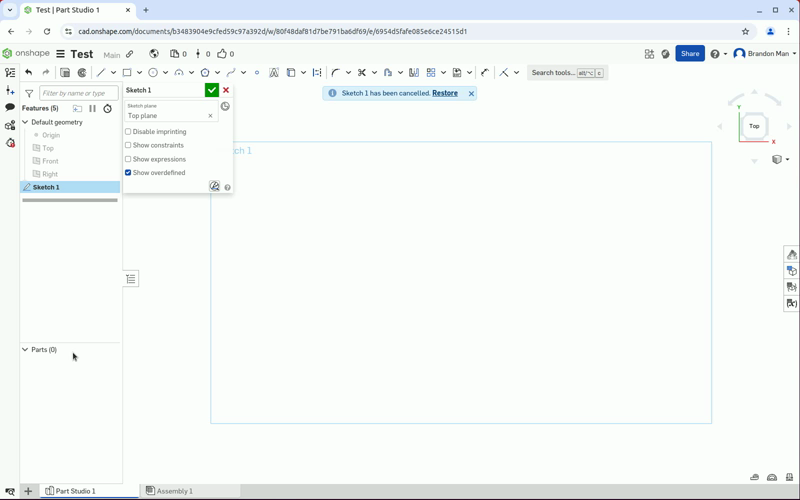
key(c)
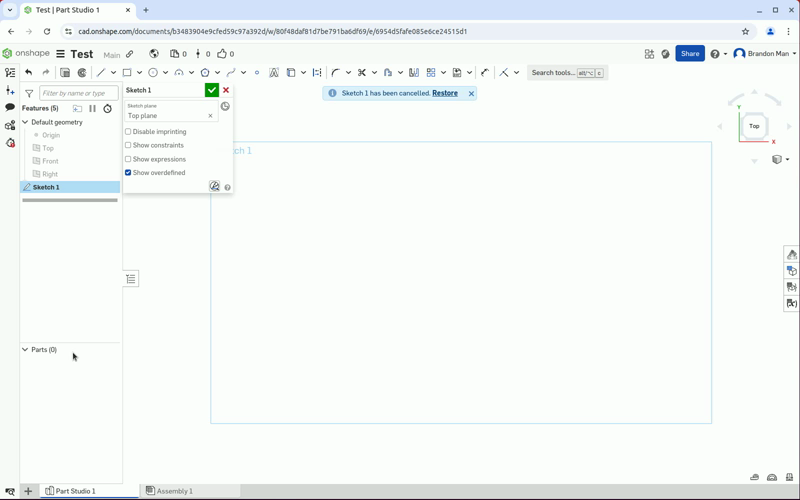
key_down(shift)
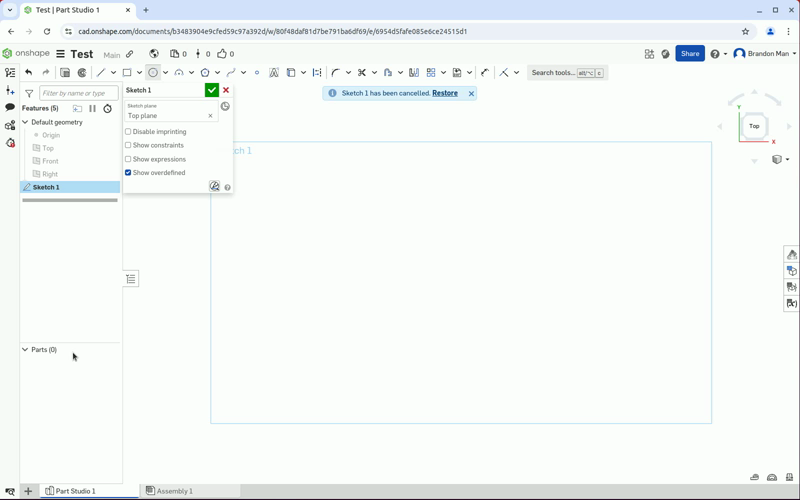
mouse_move(370, 244)
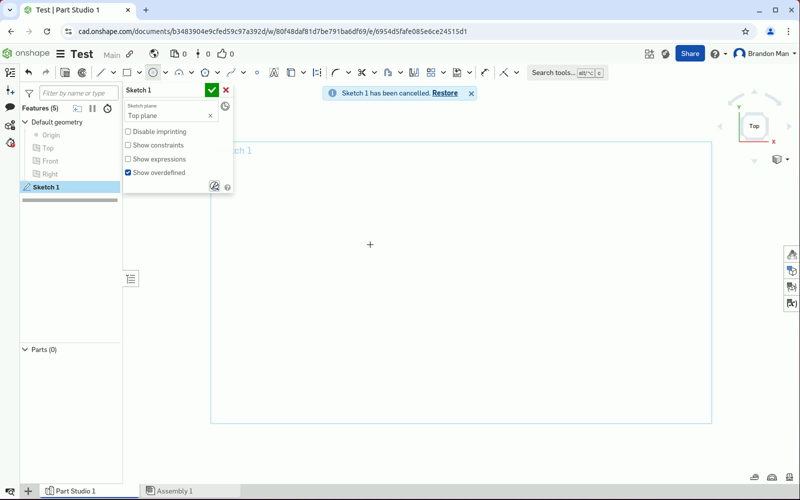
click(370, 244)
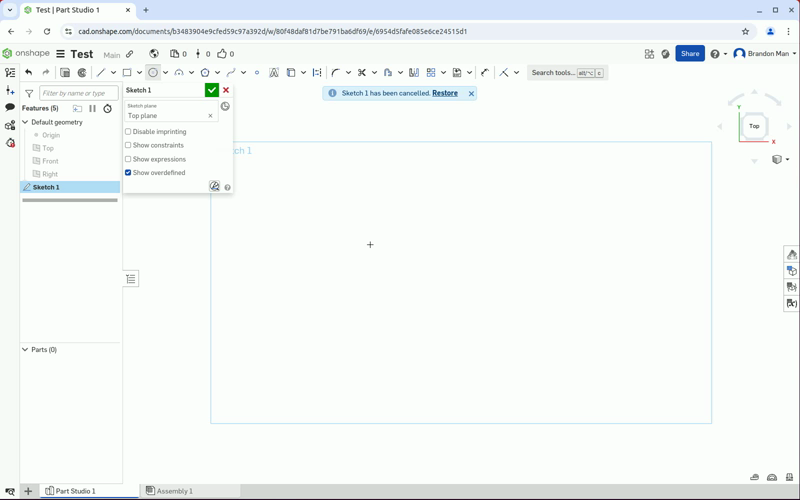
key_up(shift)
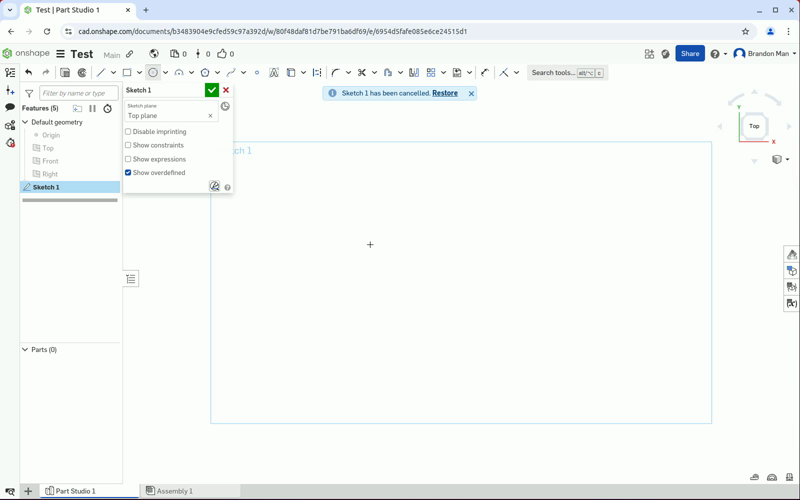
mouse_move(385, 244)
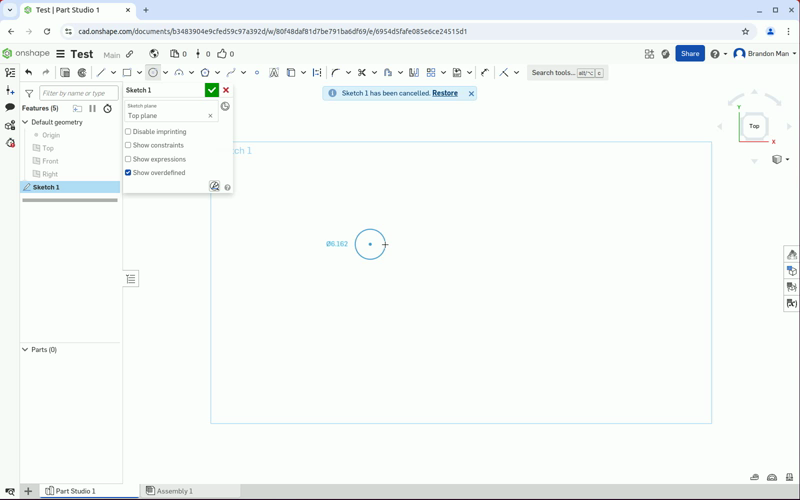
click(385, 244)
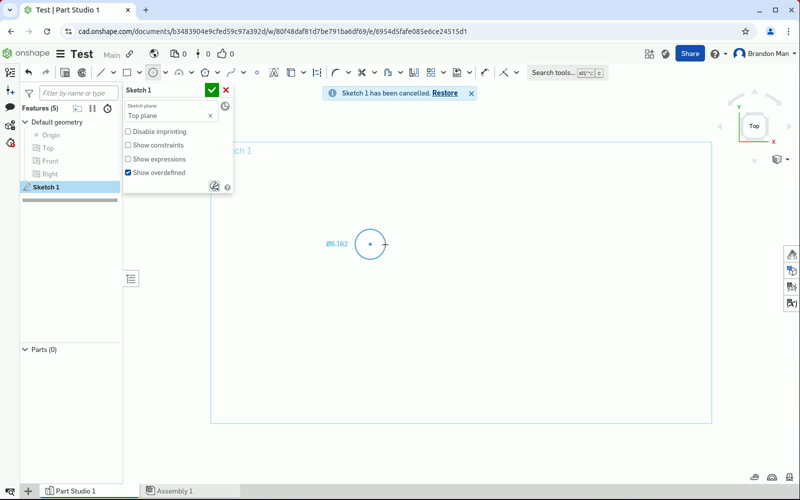
key(esc)
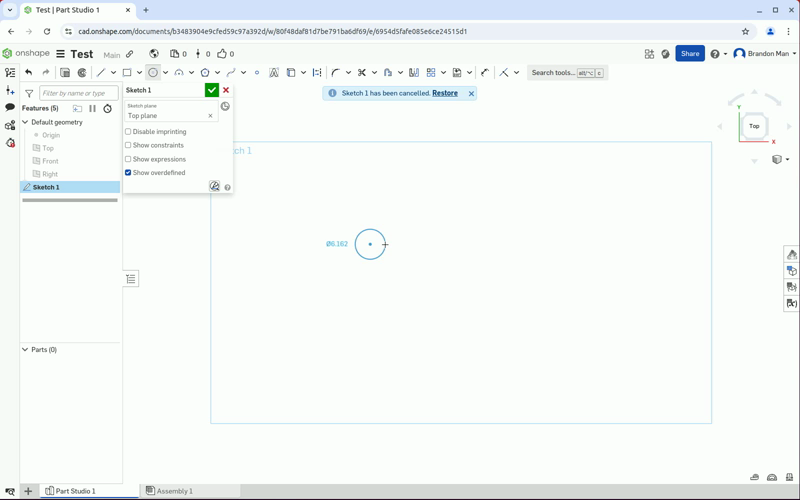
key(c)
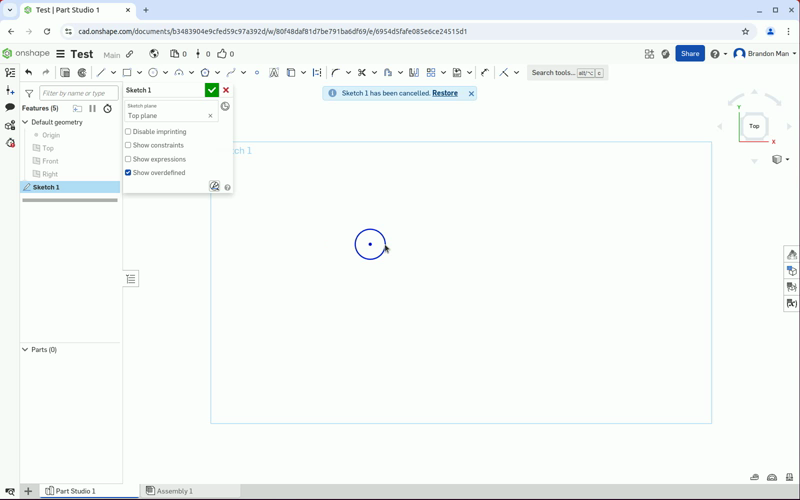
key_down(shift)
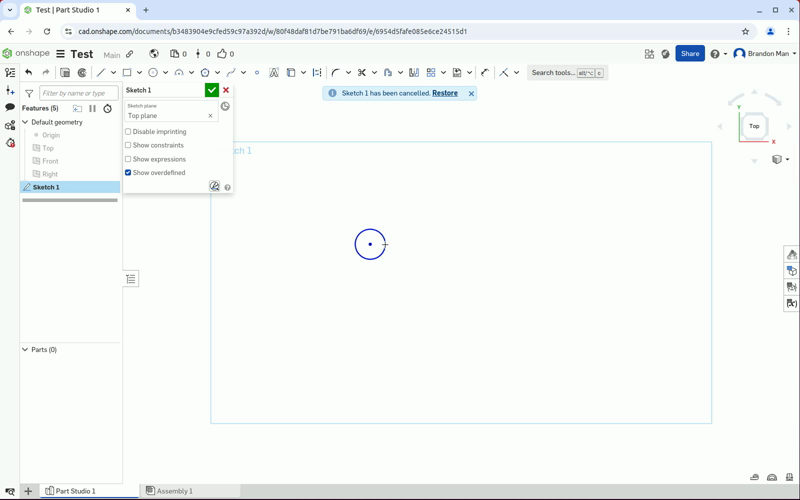
mouse_move(370, 244)
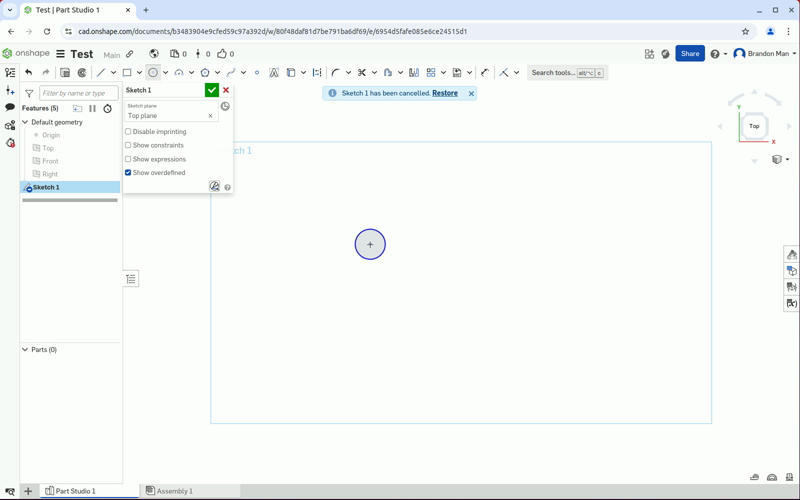
click(370, 244)
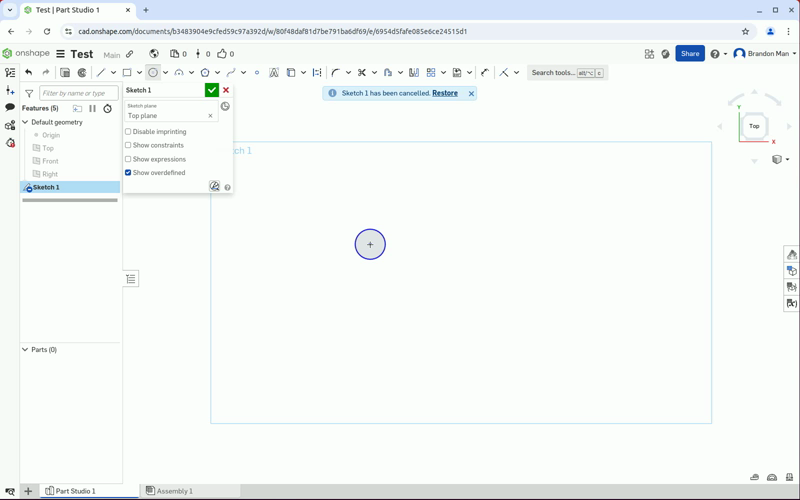
key_up(shift)
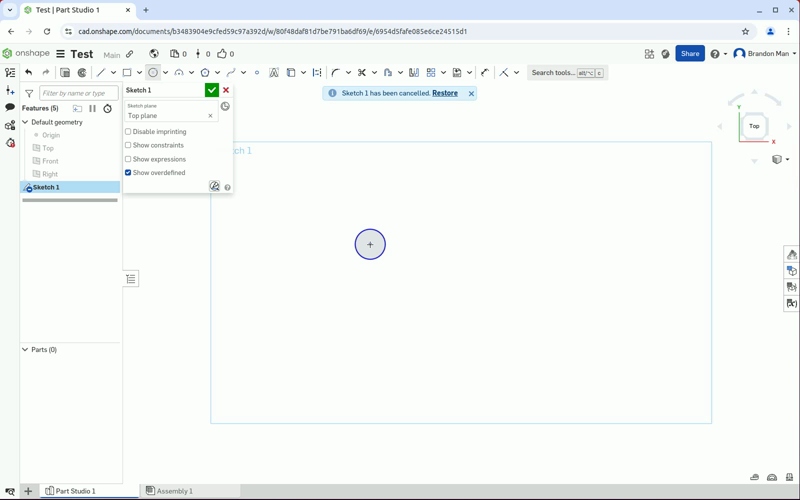
mouse_move(380, 244)
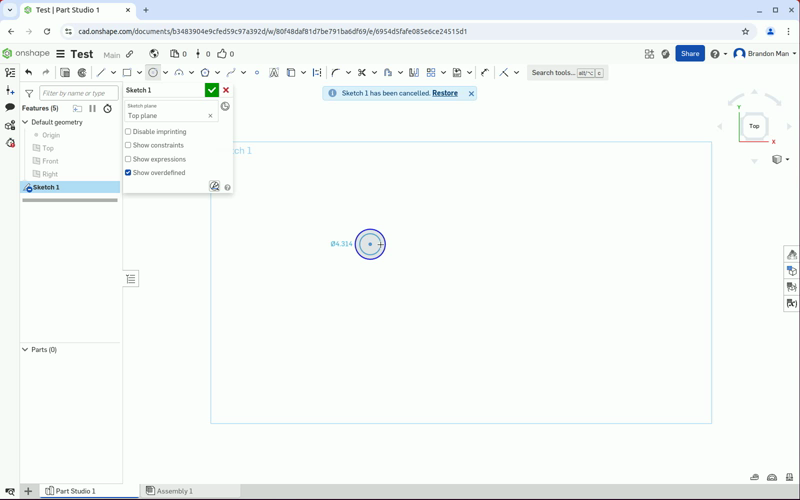
click(380, 244)
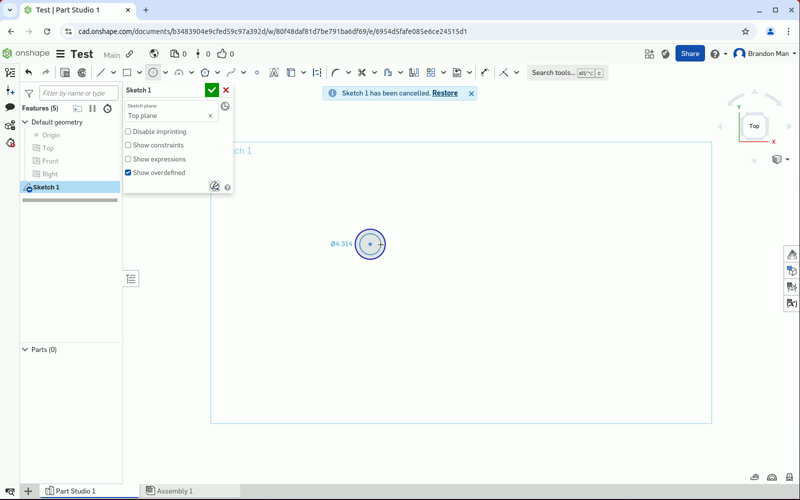
key(esc)
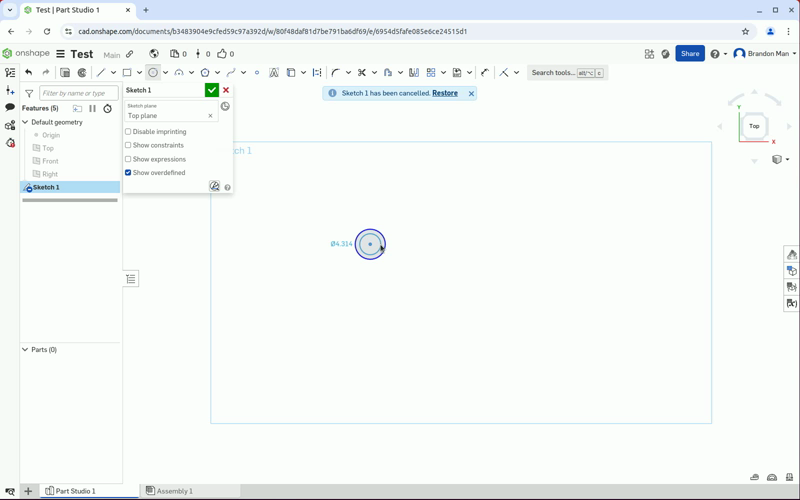
mouse_move(384, 247)
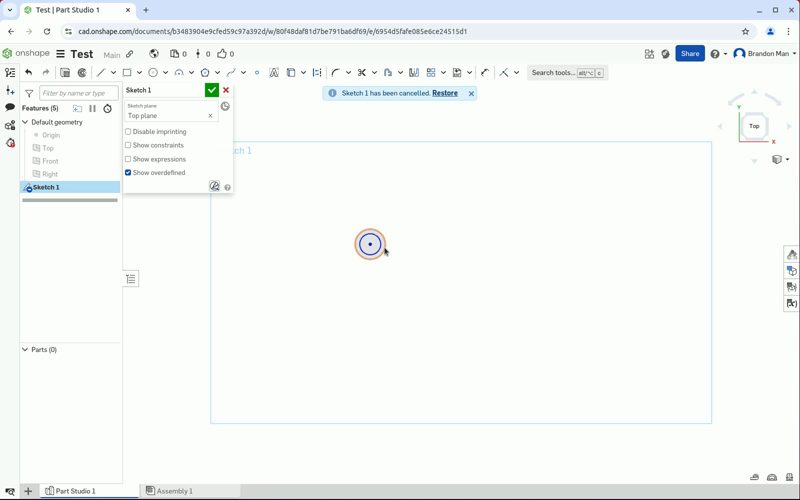
scroll(6)
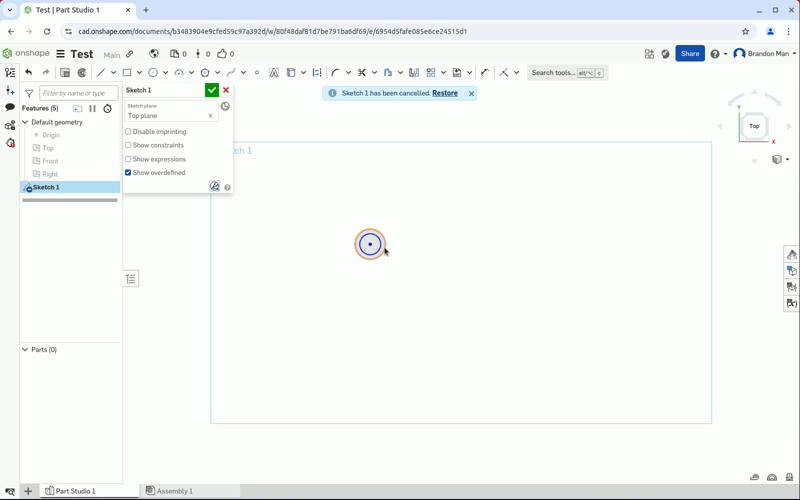
scroll(6)
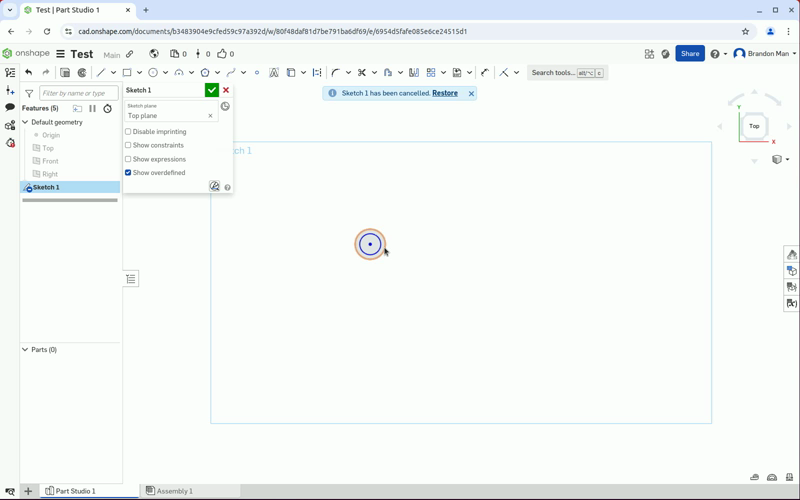
scroll(6)
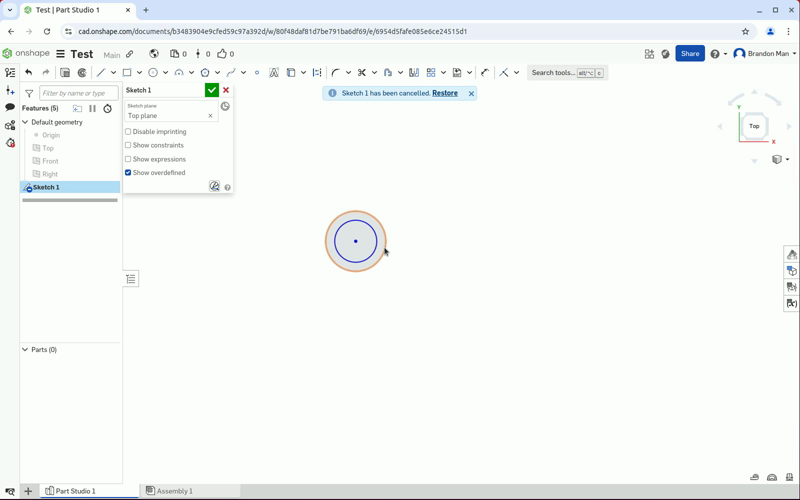
scroll(6)
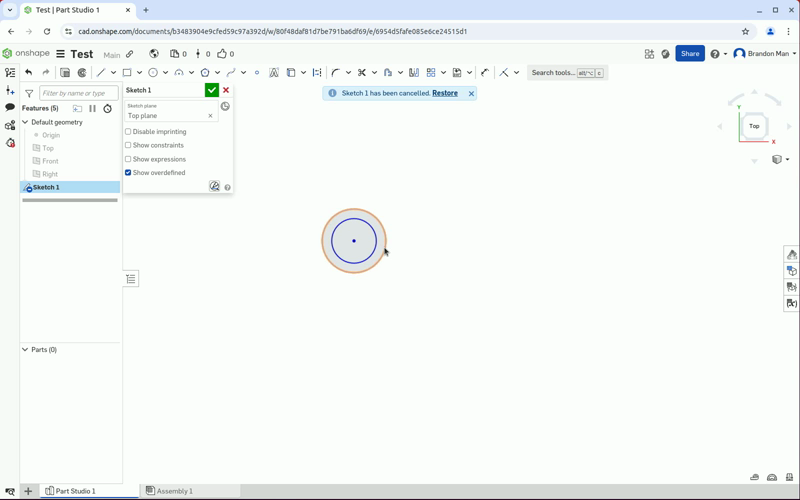
scroll(6)
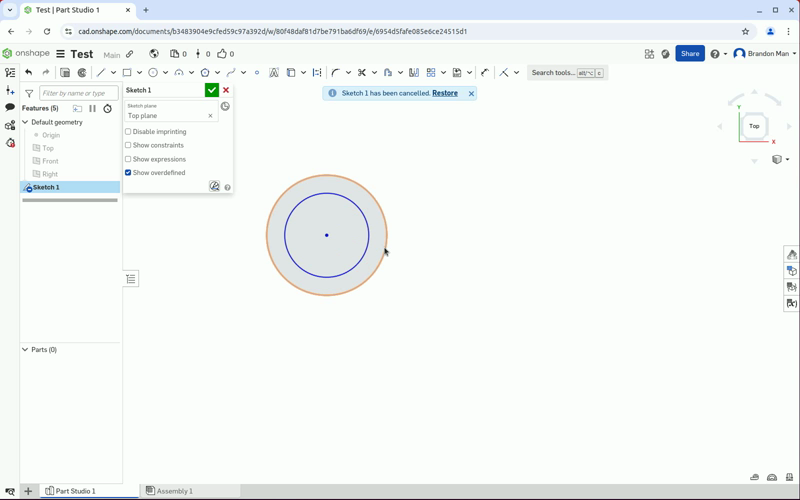
scroll(6)
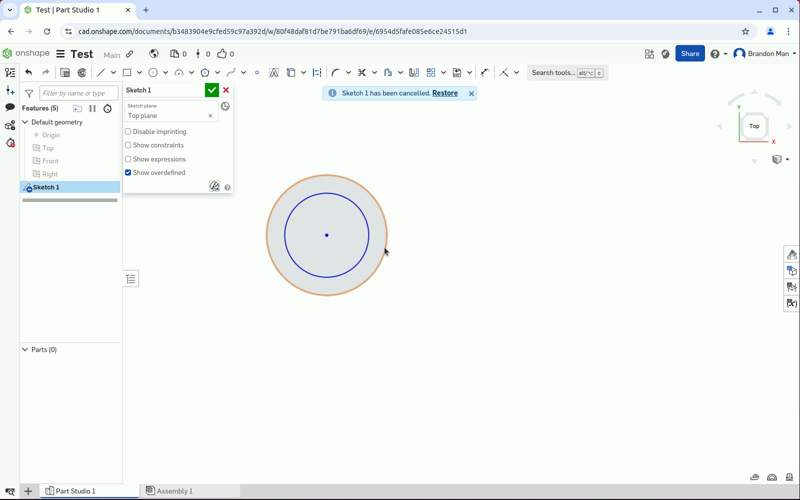
scroll(6)
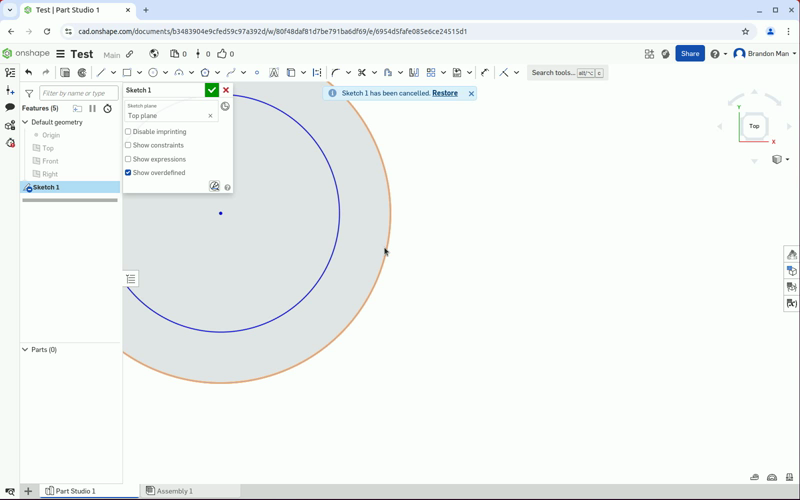
click(384, 247)
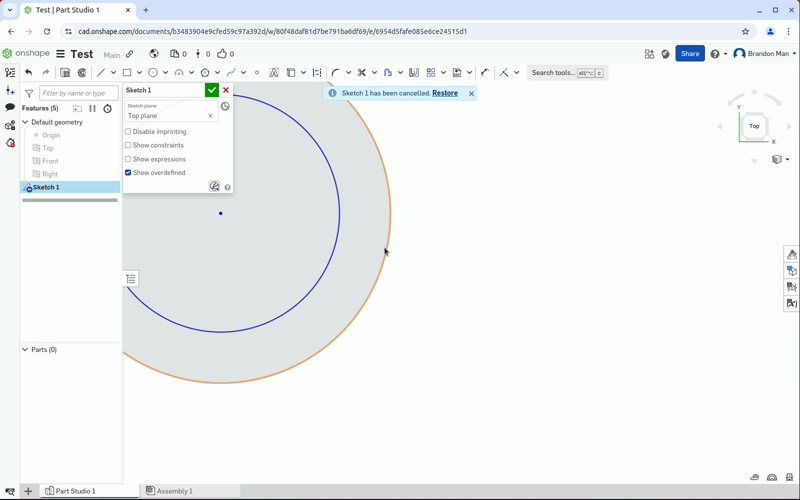
scroll(-6)
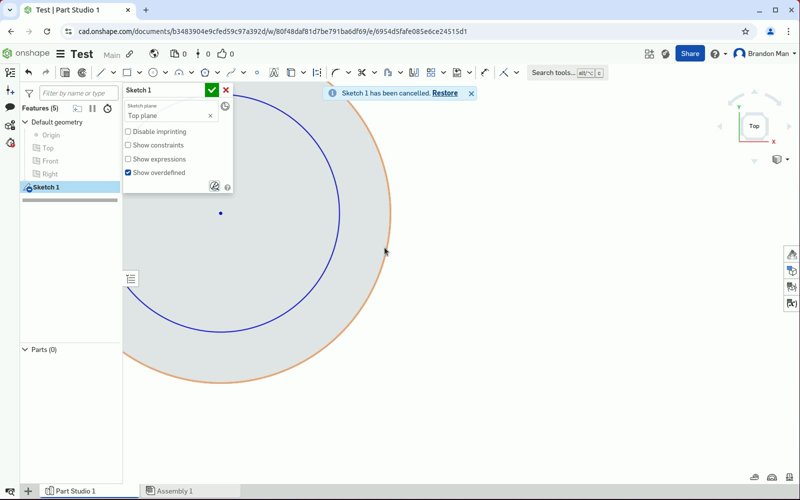
scroll(-6)
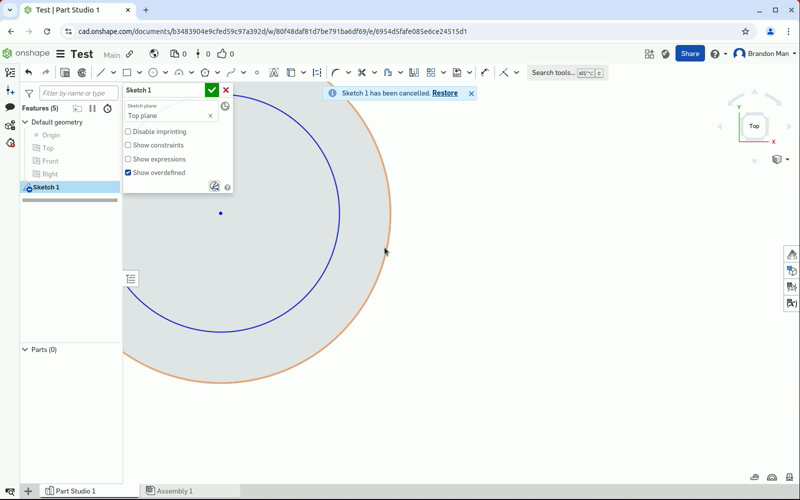
scroll(-6)
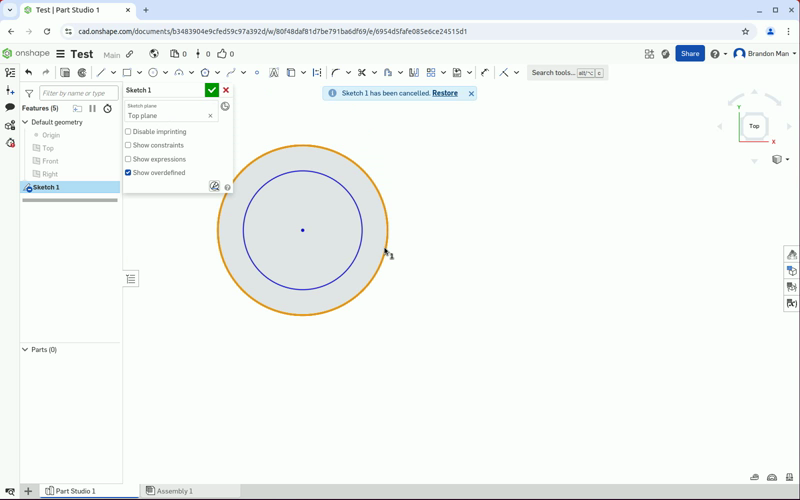
scroll(-6)
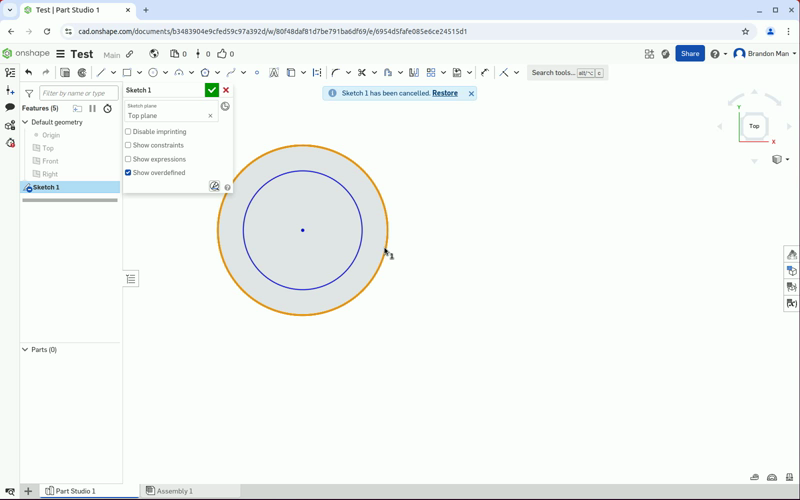
scroll(-6)
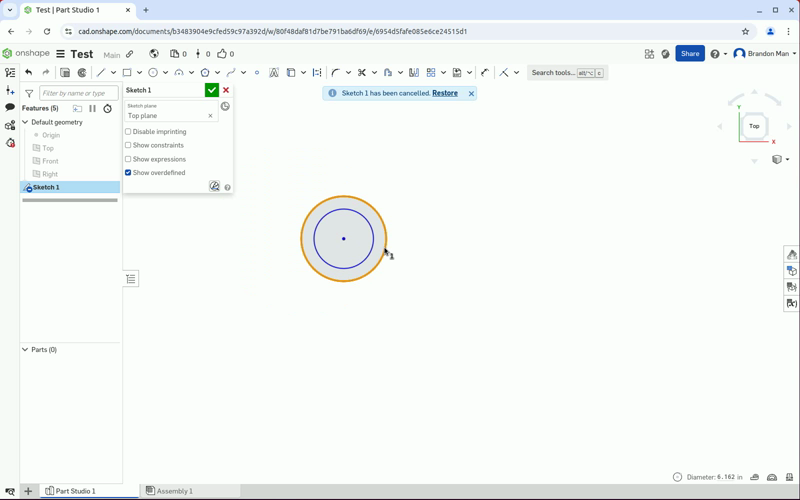
scroll(-6)
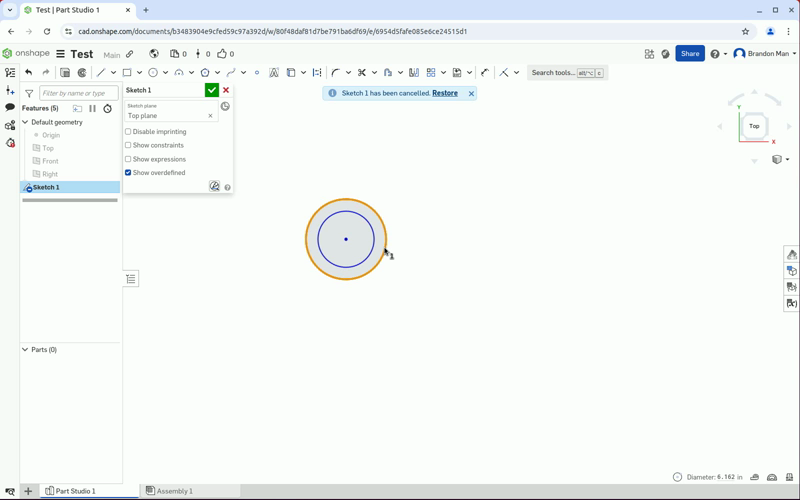
scroll(-6)
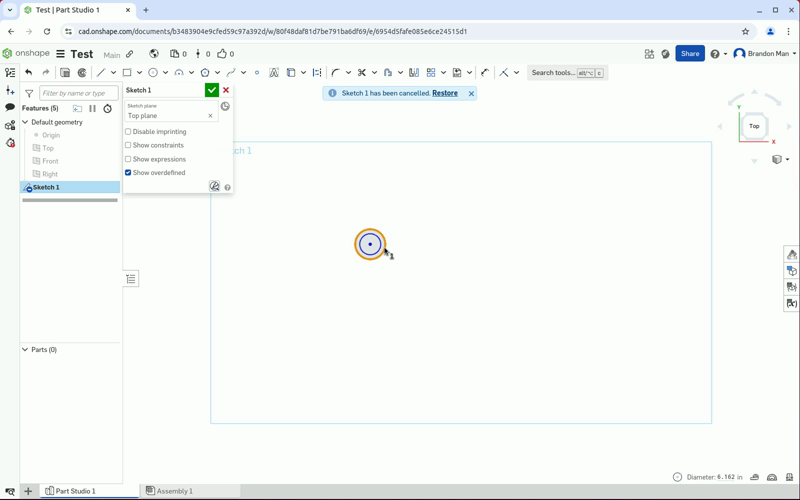
mouse_move(73, 352)
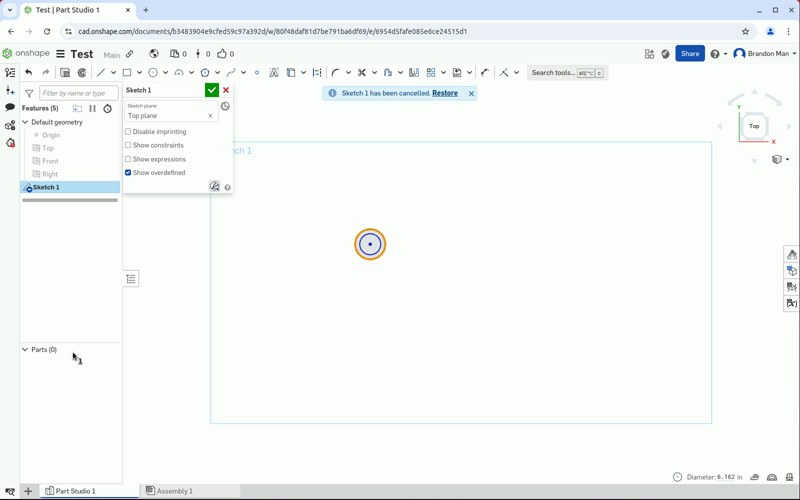
key(shift+y)
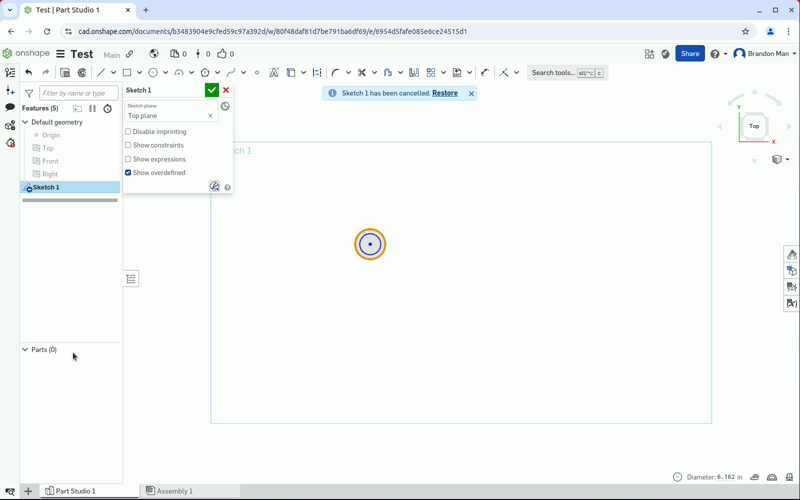
key(shift+e)
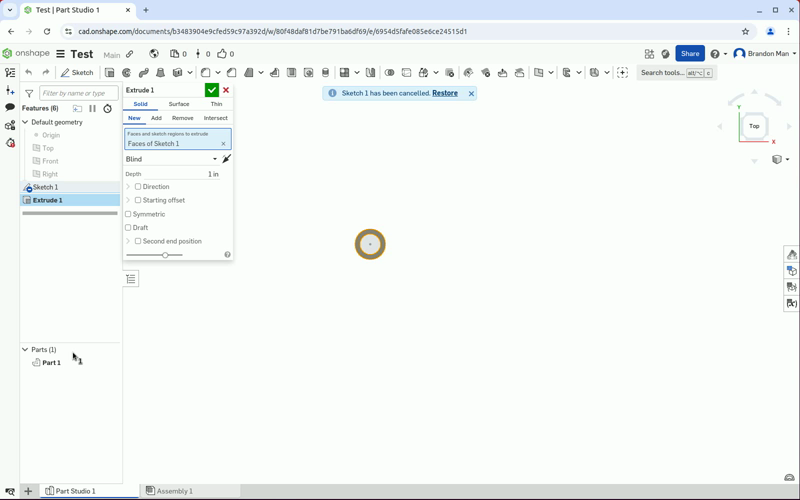
mouse_move(143, 106)
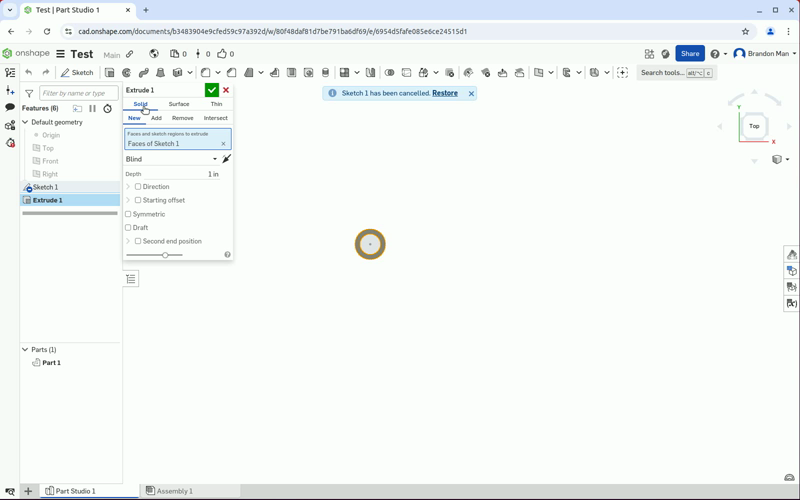
click(143, 106)
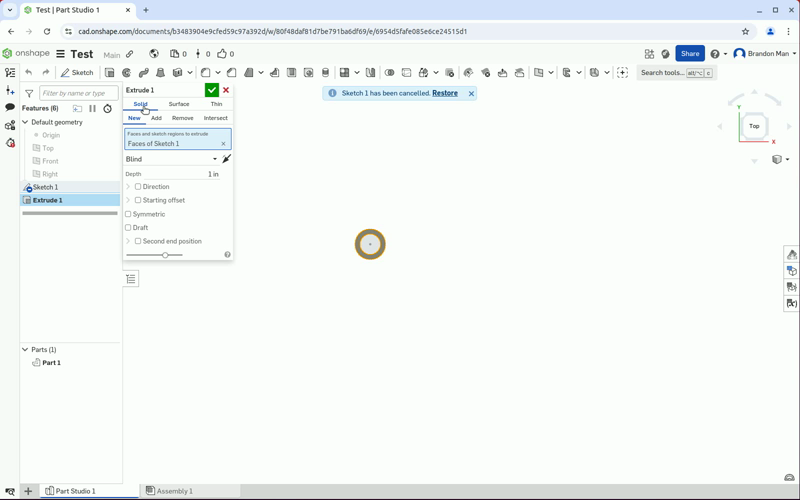
mouse_move(137, 120)
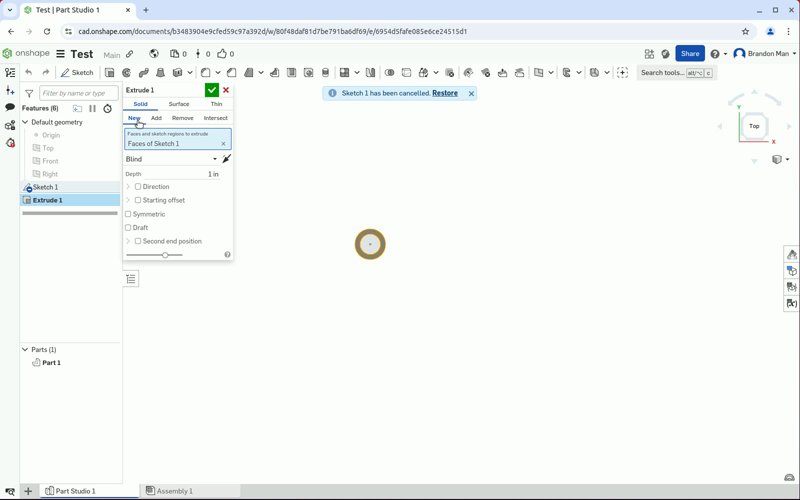
click(137, 120)
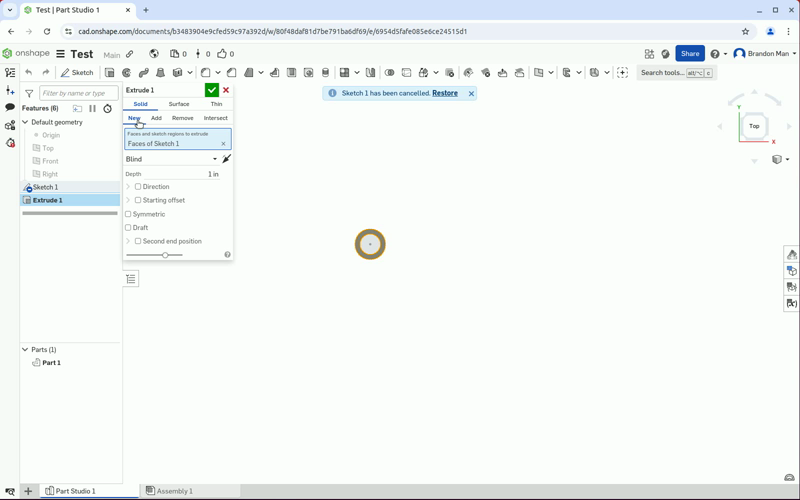
key(tab, 4)
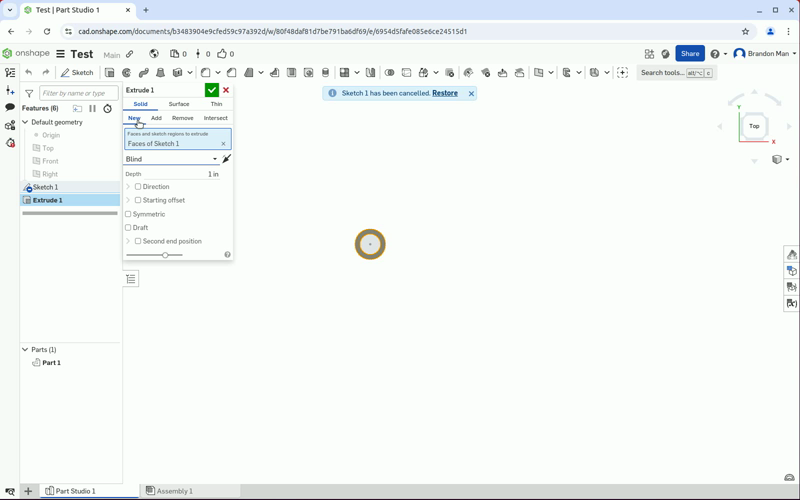
text(3.611)
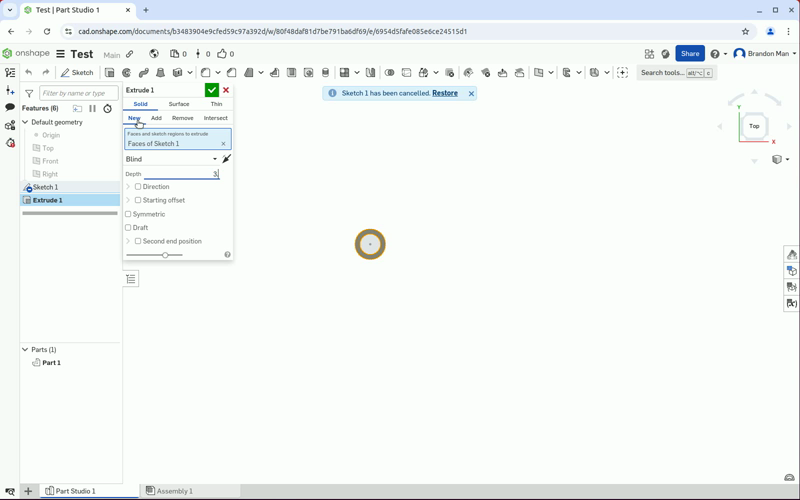
key(enter)
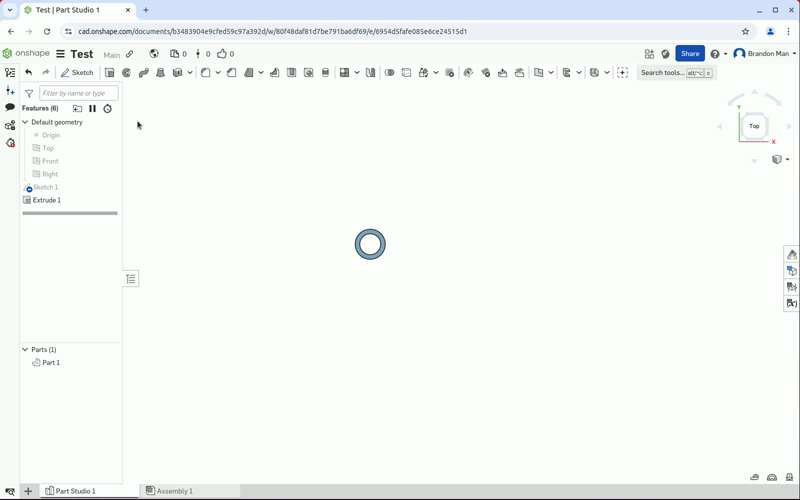
key(shift+h)
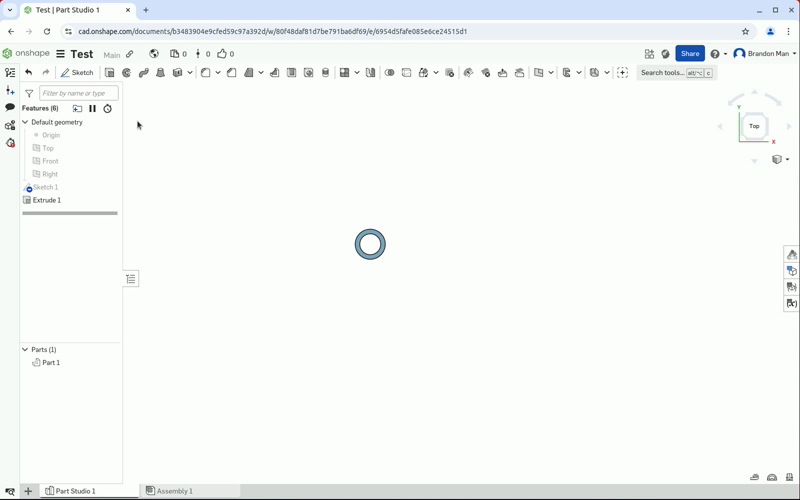
key(shift+h)
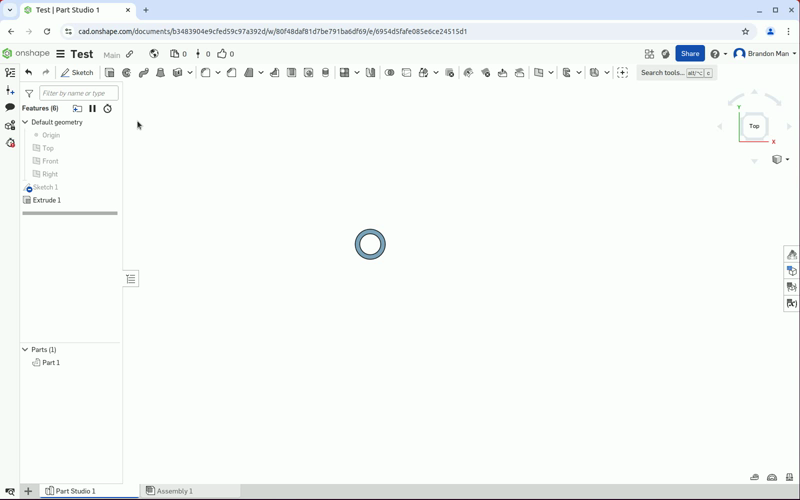
mouse_move(73, 189)
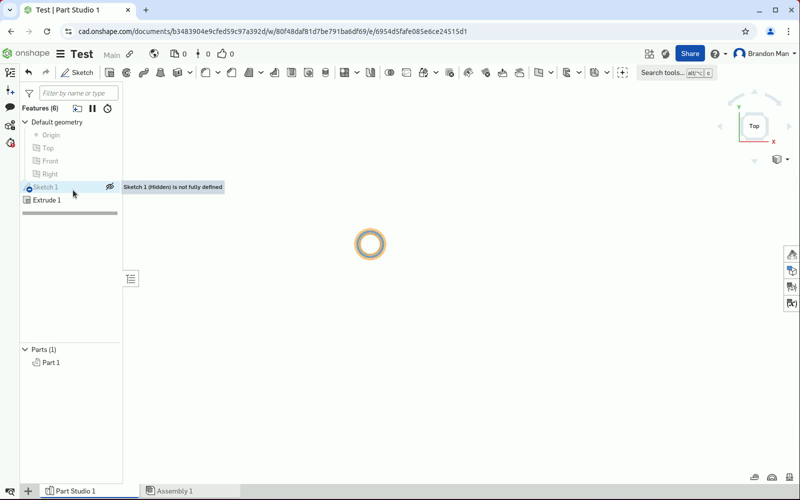
click(73, 189)
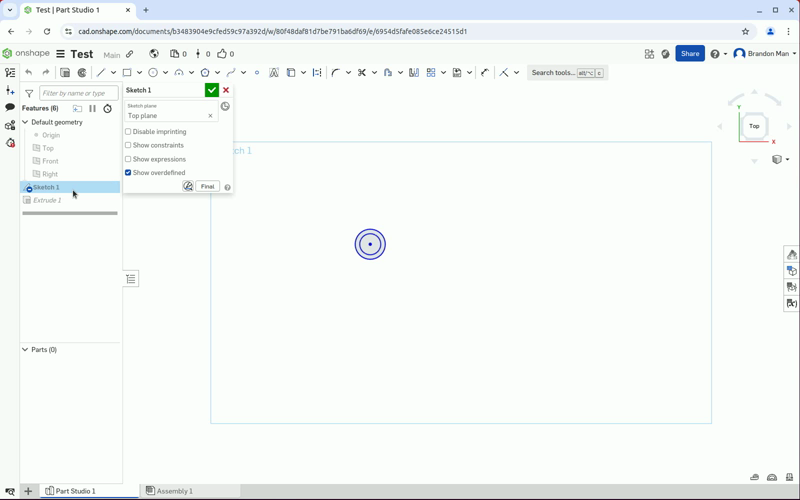
mouse_move(229, 92)
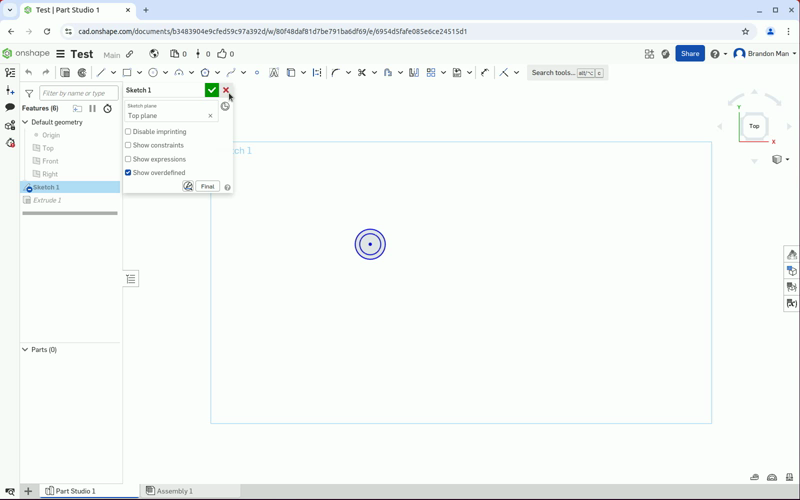
click(229, 92)
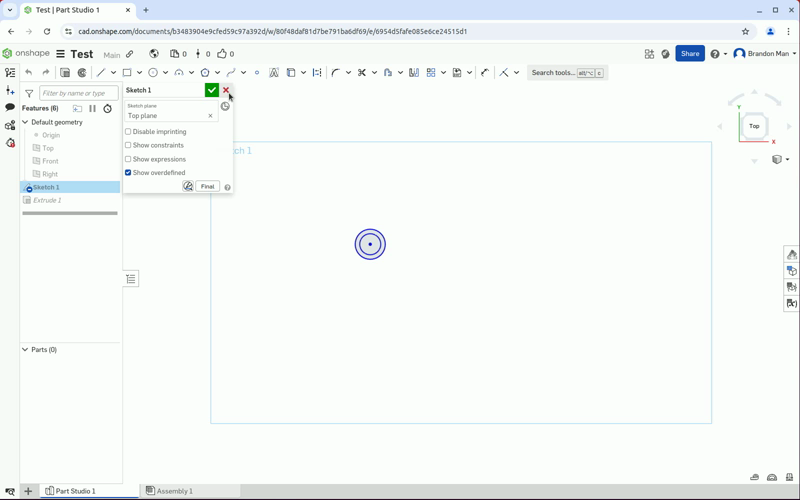
key(shift+s)
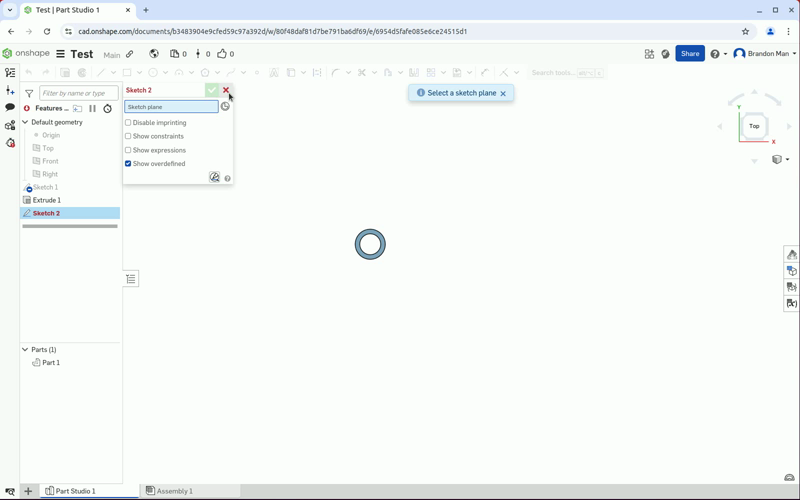
mouse_move(73, 150)
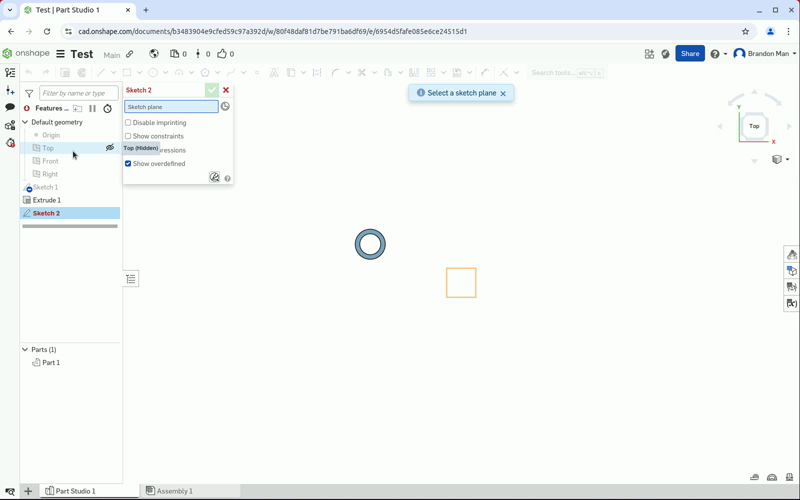
click(73, 150)
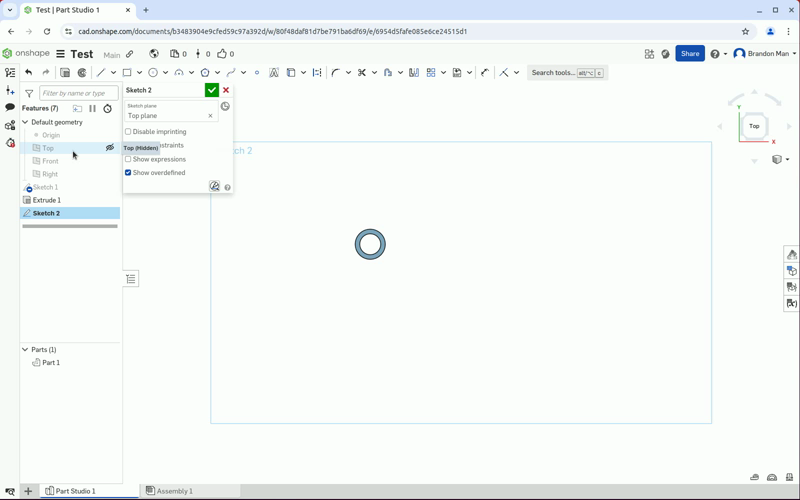
mouse_move(73, 352)
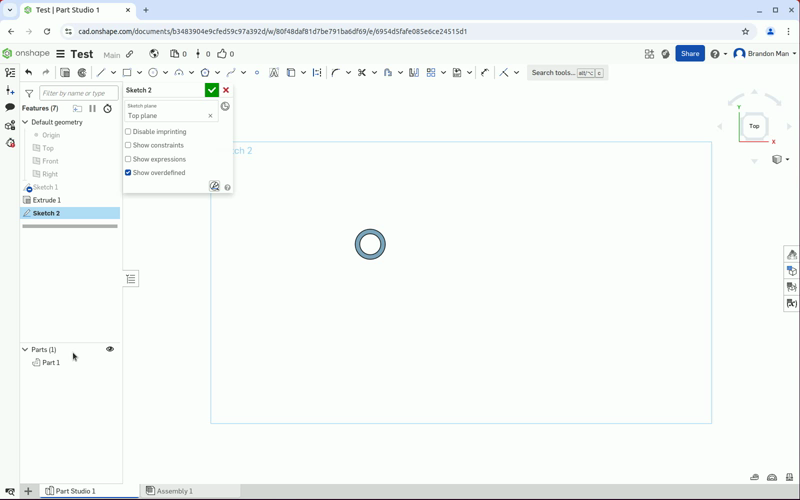
key(y)
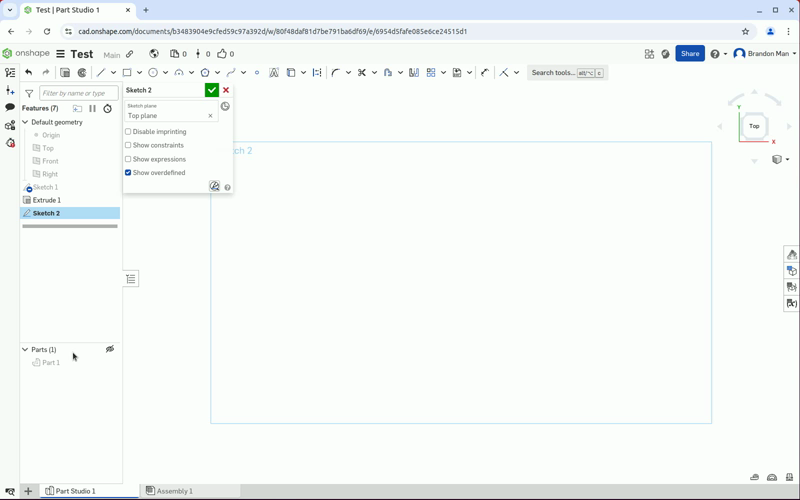
key(c)
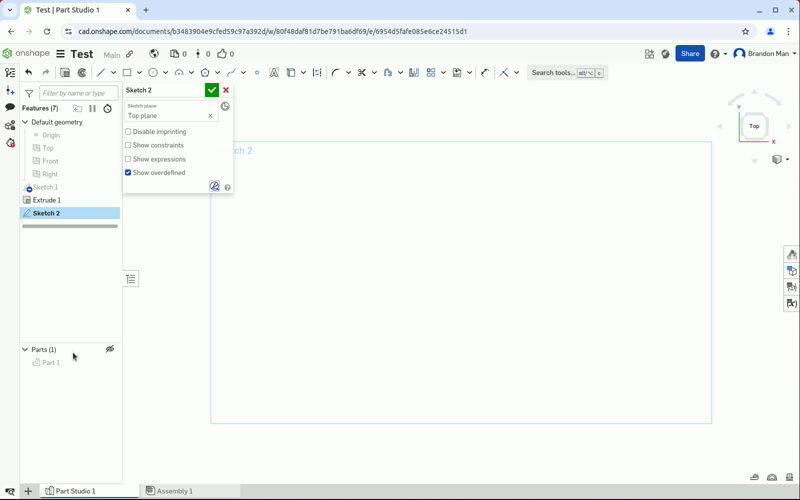
key_down(shift)
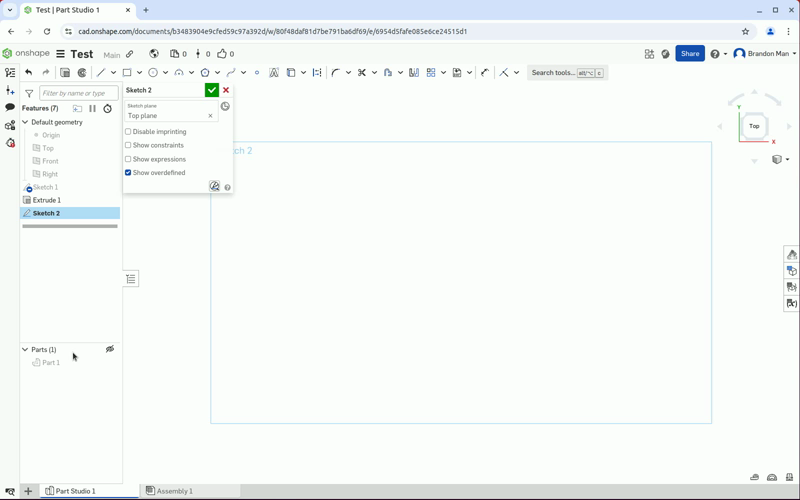
mouse_move(371, 244)
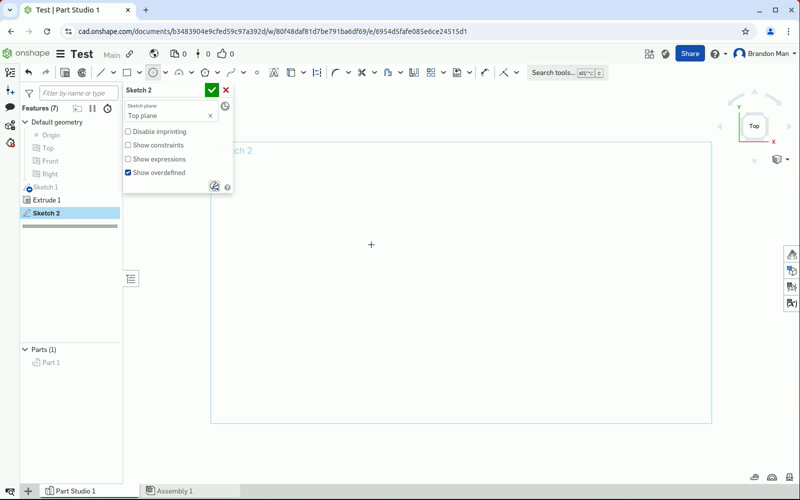
click(371, 244)
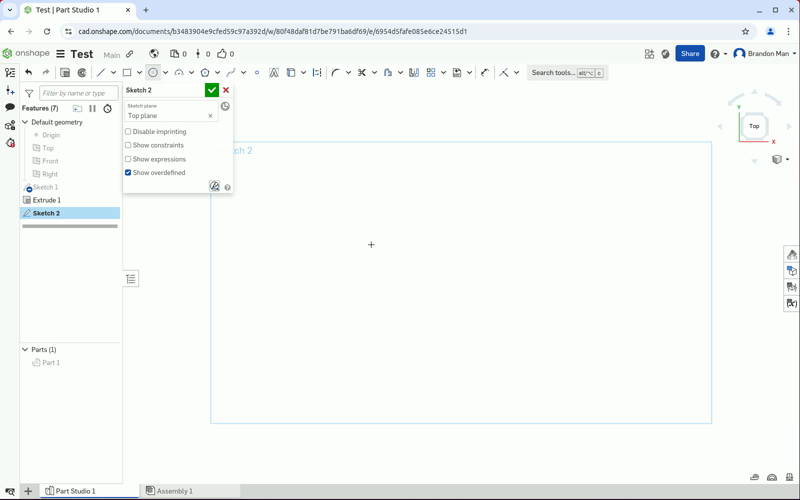
key_up(shift)
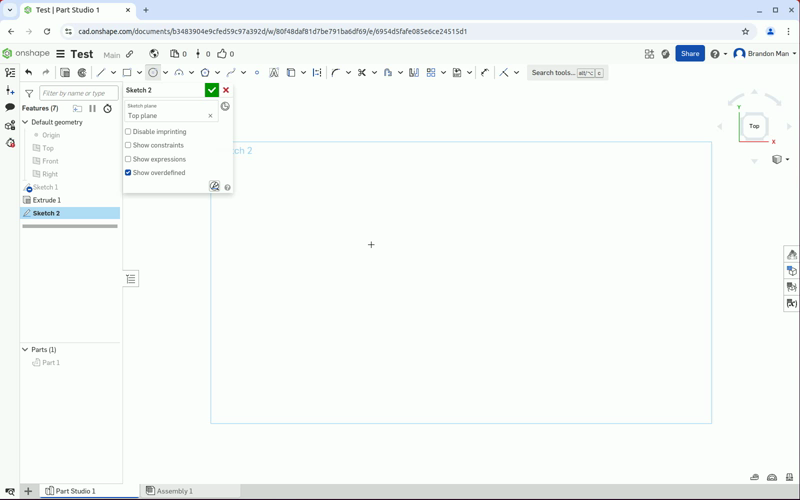
mouse_move(393, 244)
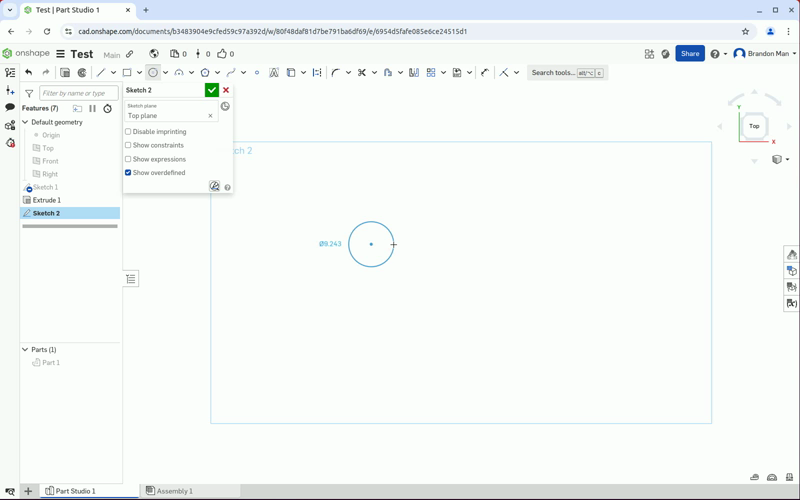
click(393, 244)
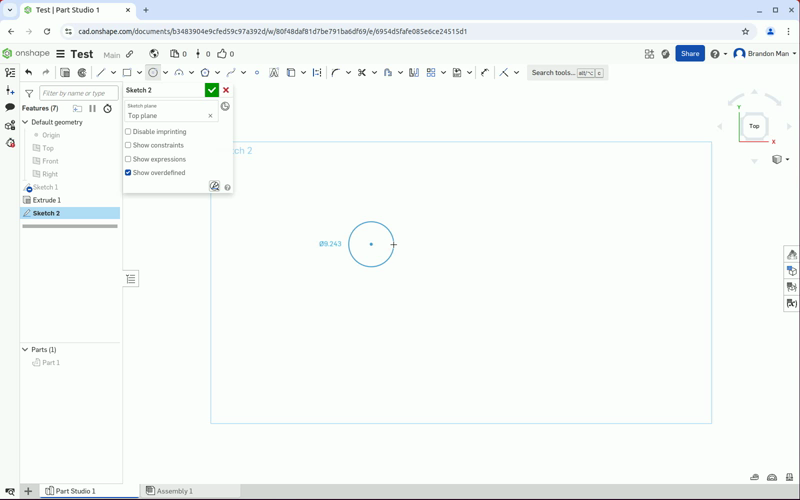
key(esc)
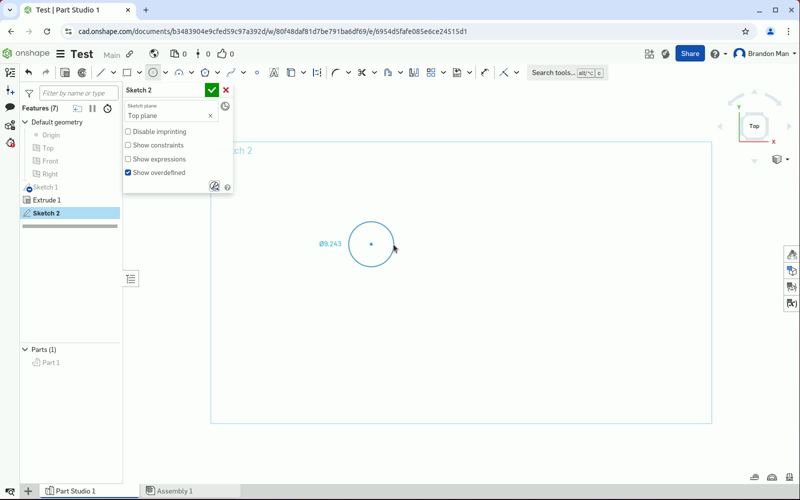
key(c)
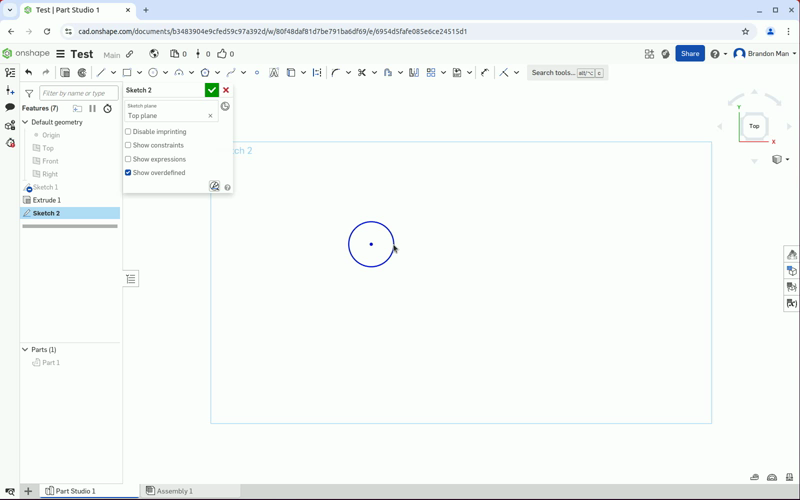
key_down(shift)
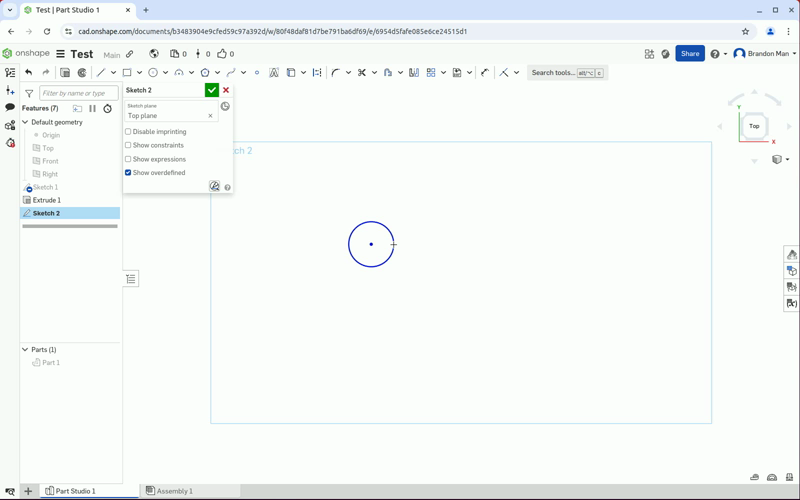
mouse_move(371, 244)
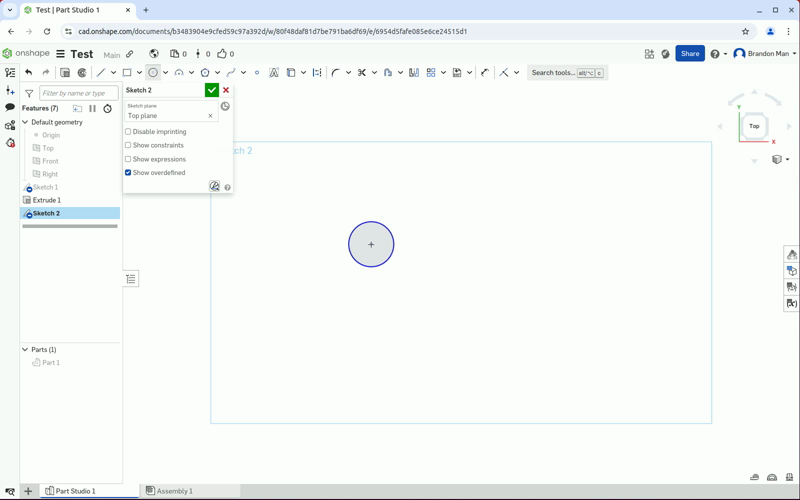
click(371, 244)
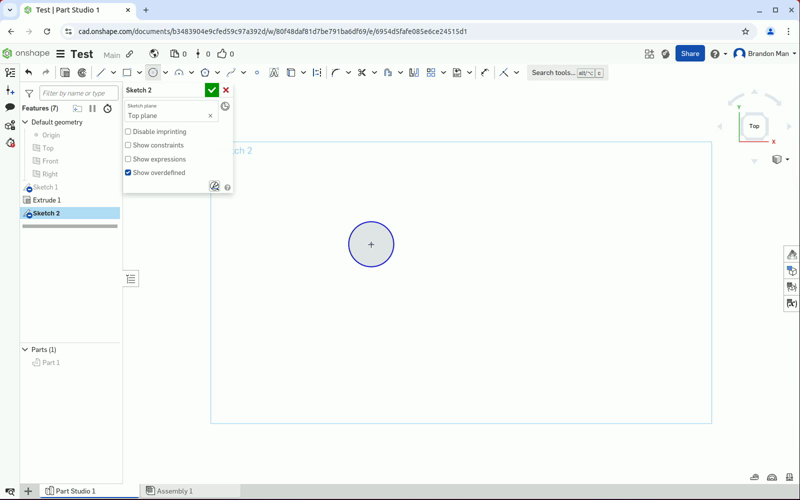
key_up(shift)
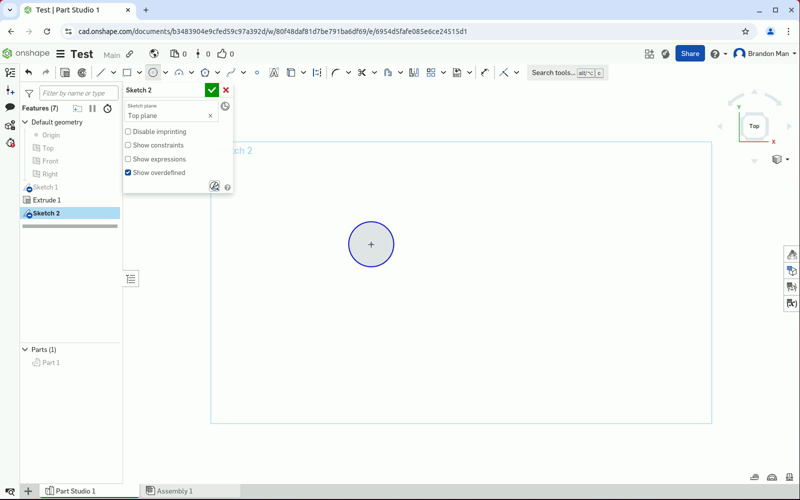
mouse_move(386, 244)
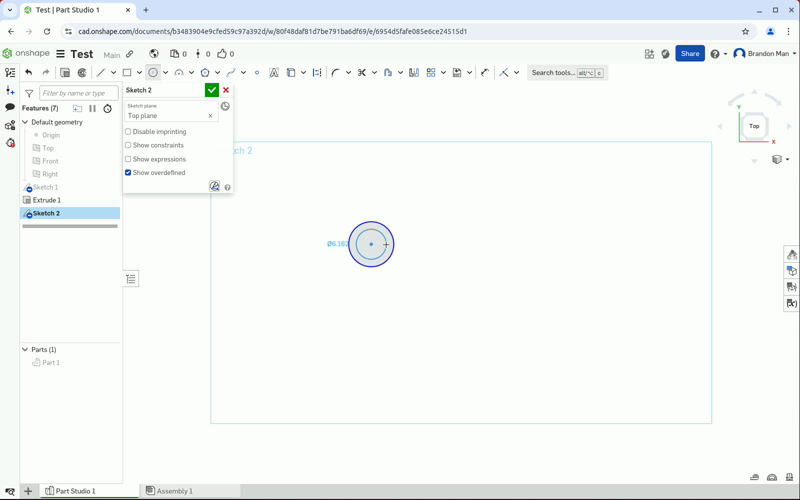
click(386, 244)
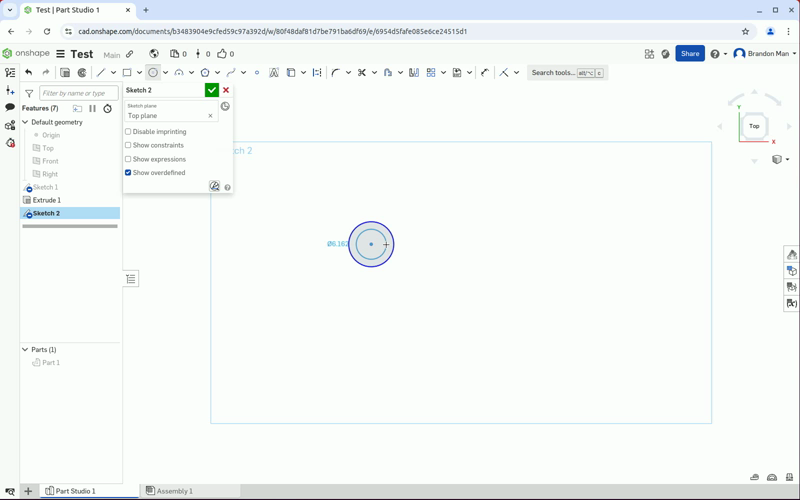
key(esc)
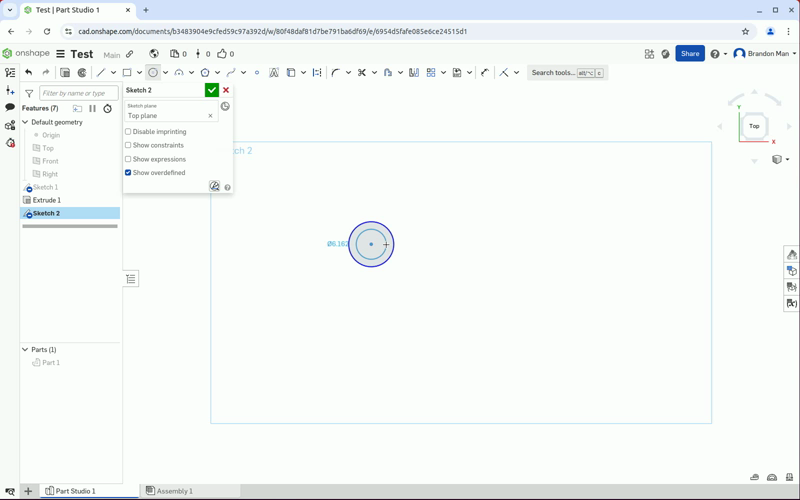
mouse_move(384, 253)
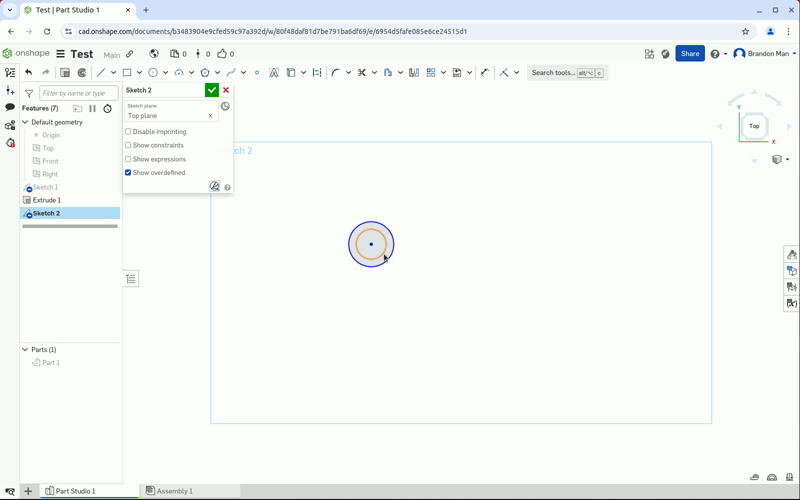
scroll(6)
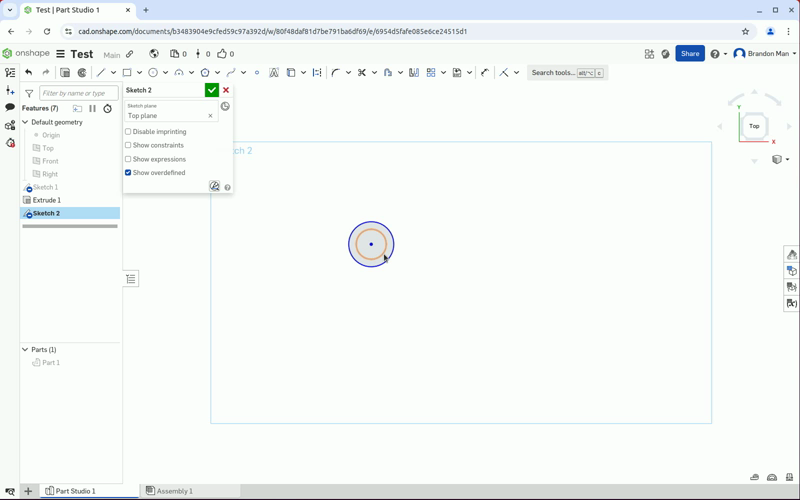
scroll(6)
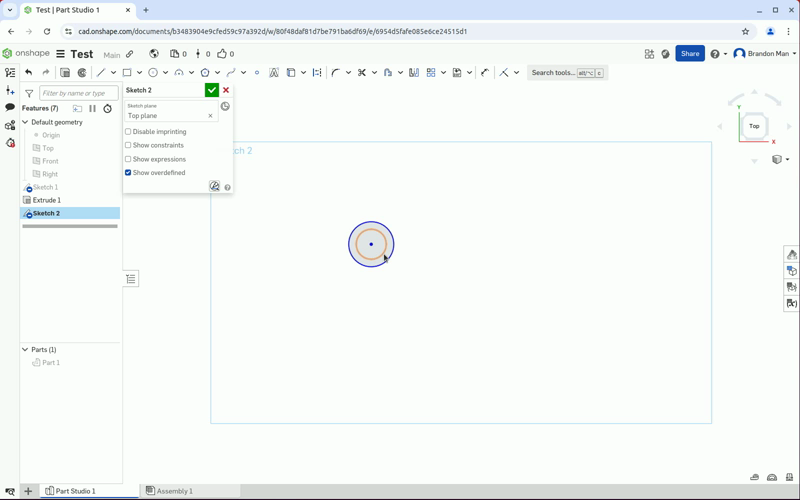
scroll(6)
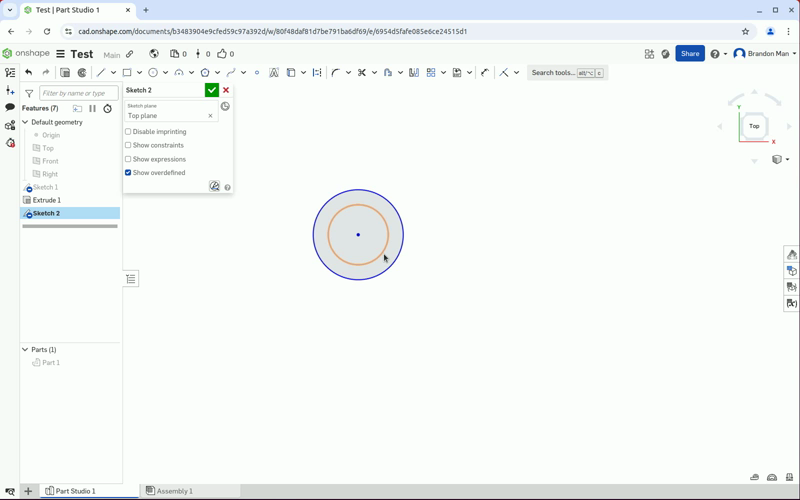
scroll(6)
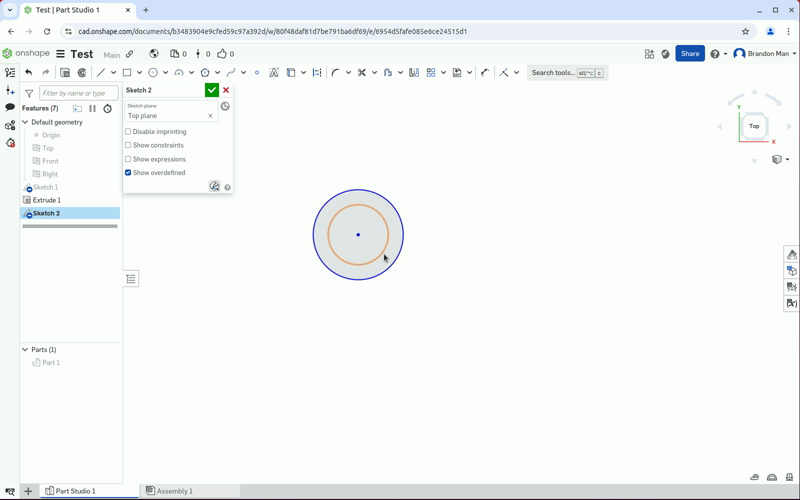
scroll(6)
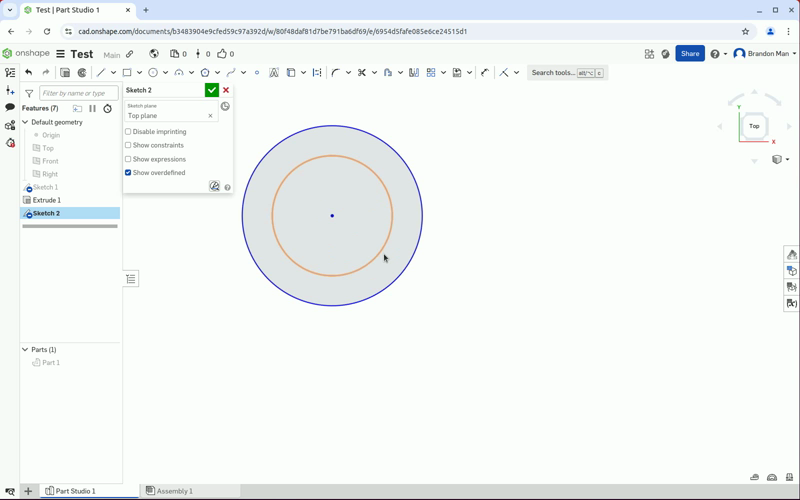
scroll(6)
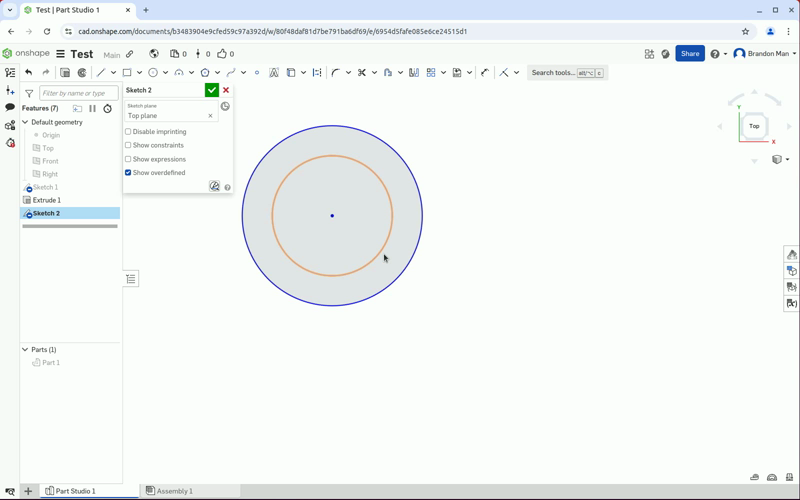
scroll(6)
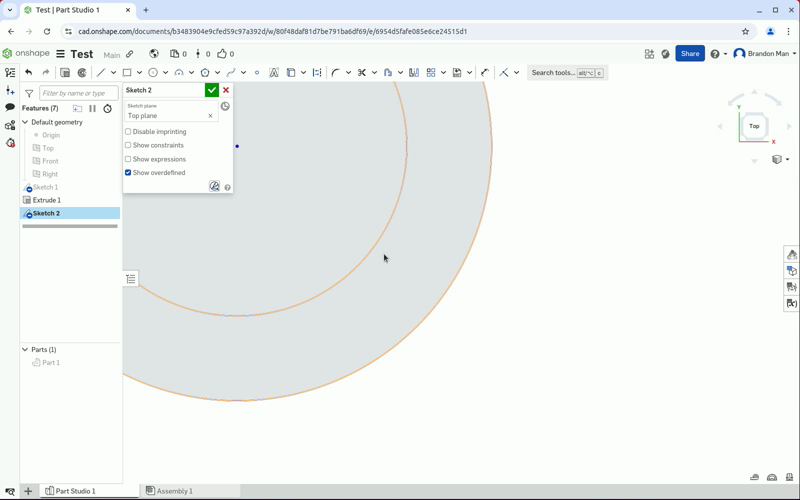
click(384, 253)
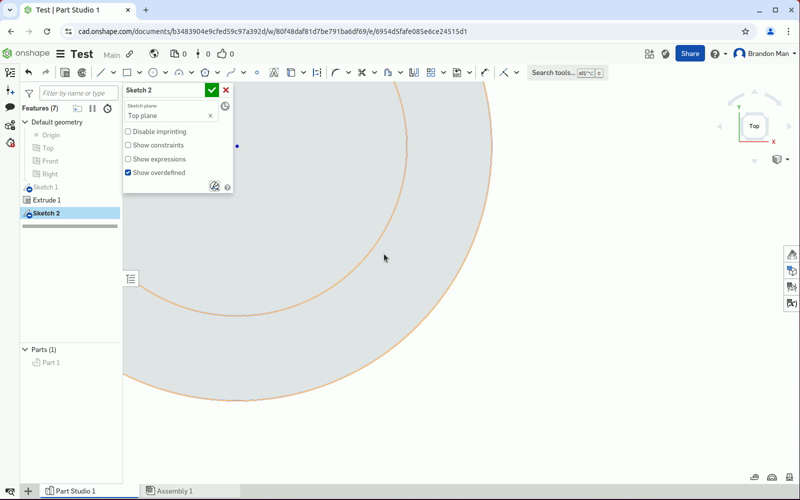
scroll(-6)
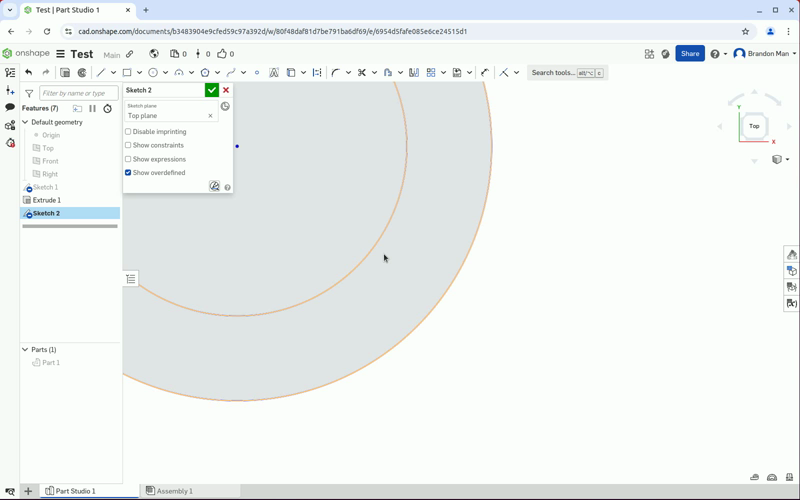
scroll(-6)
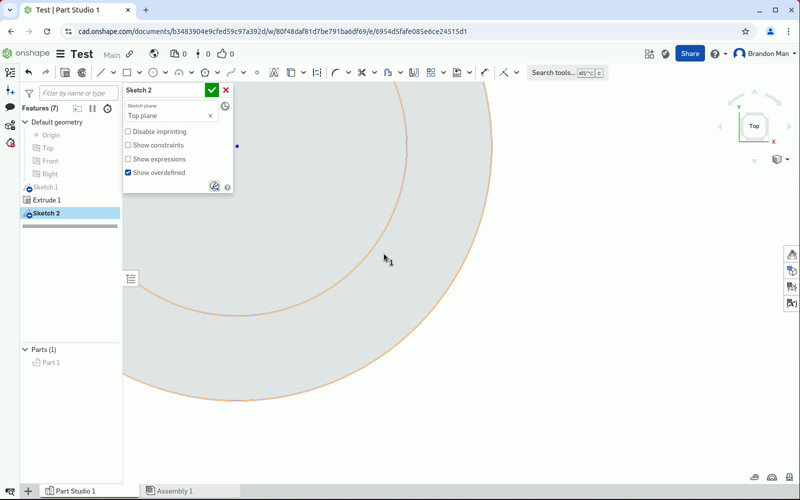
scroll(-6)
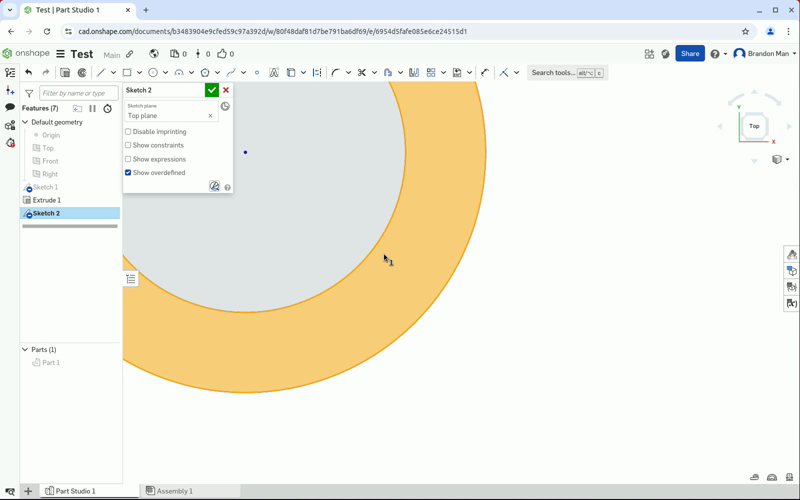
scroll(-6)
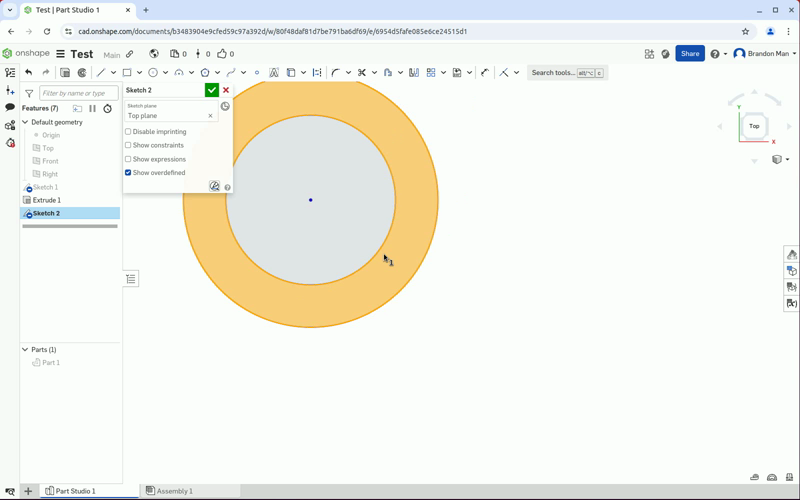
scroll(-6)
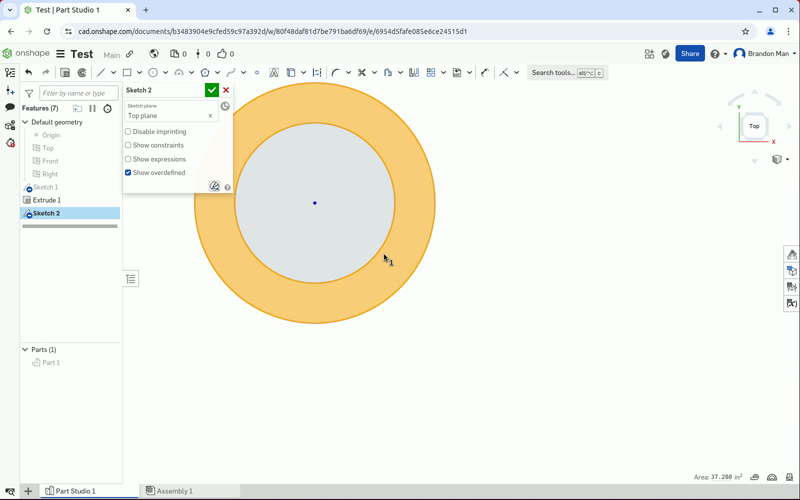
scroll(-6)
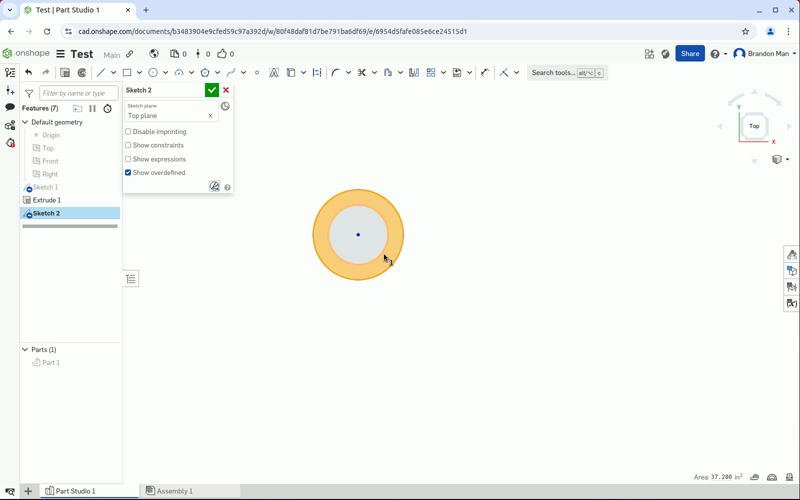
scroll(-6)
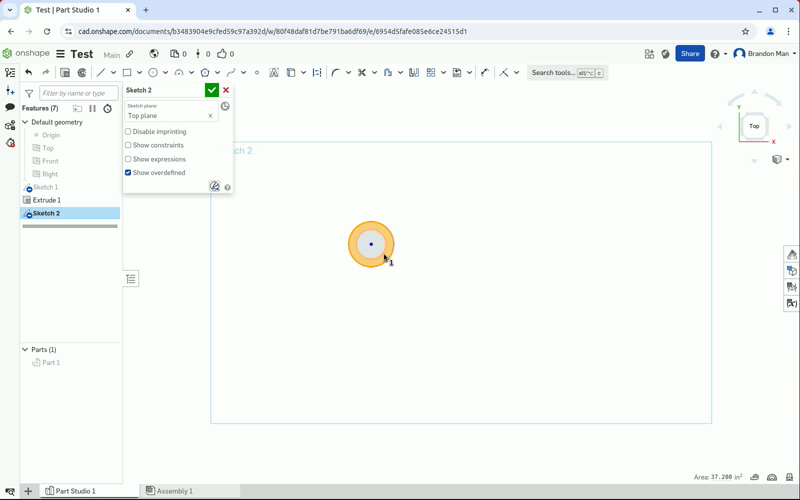
mouse_move(73, 352)
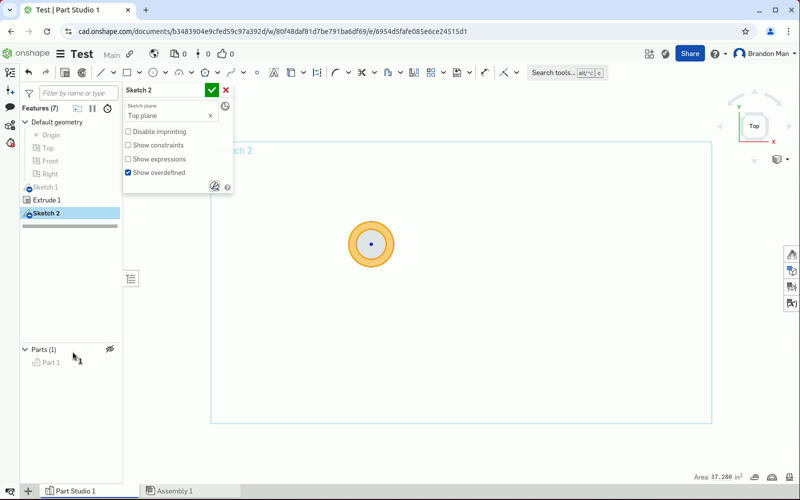
key(shift+y)
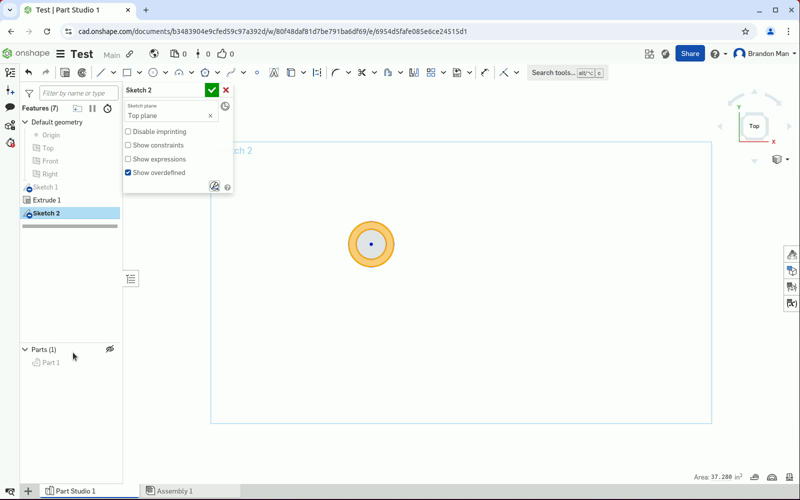
key(shift+e)
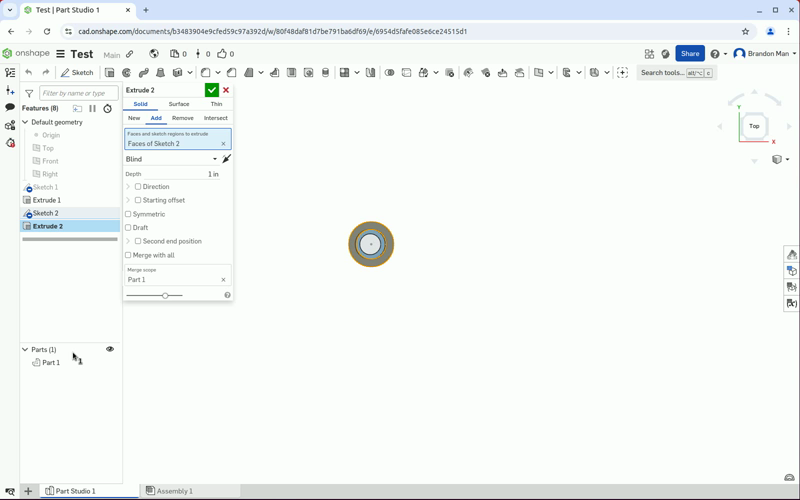
mouse_move(143, 106)
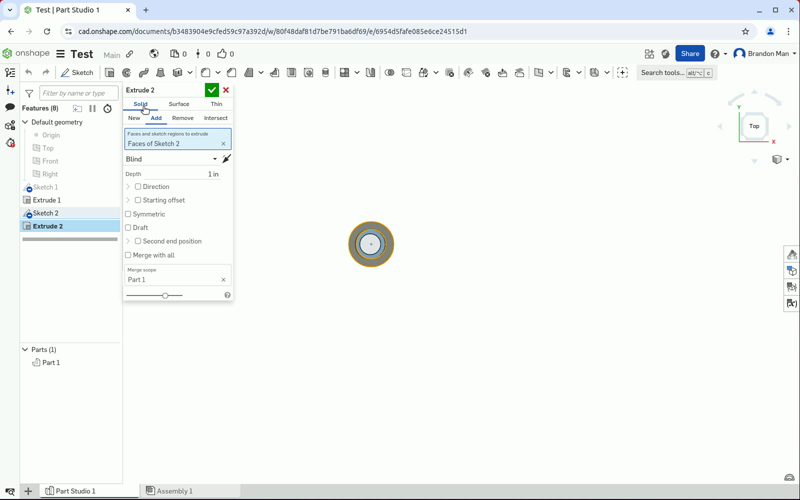
click(143, 106)
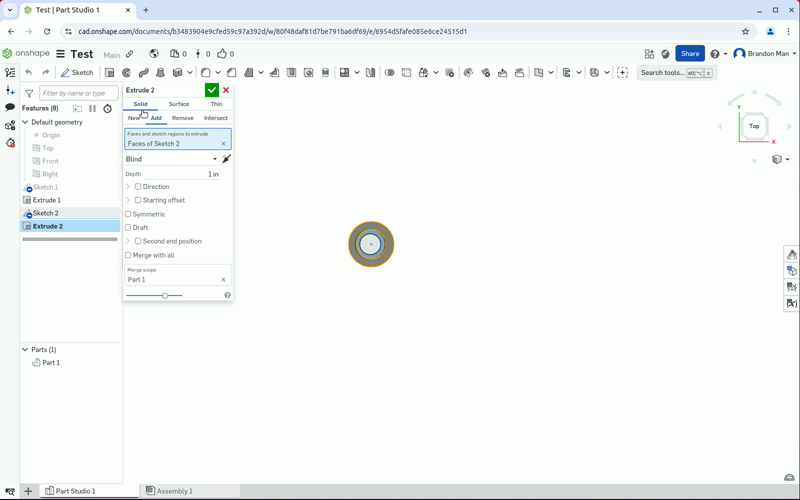
mouse_move(137, 120)
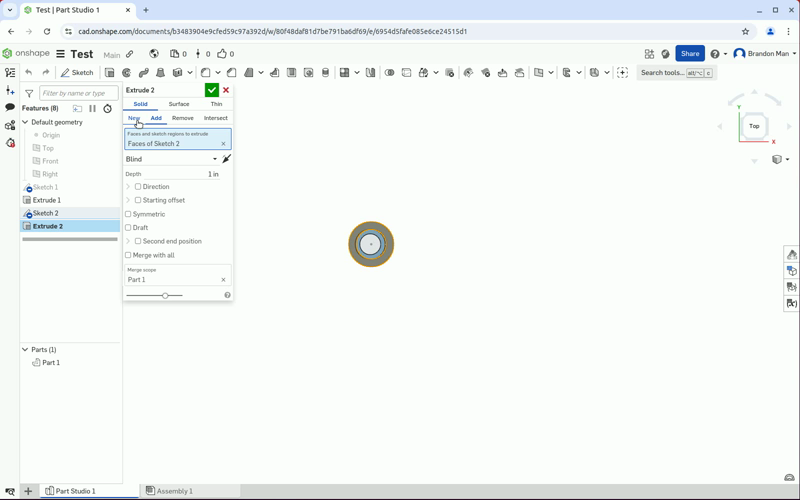
click(137, 120)
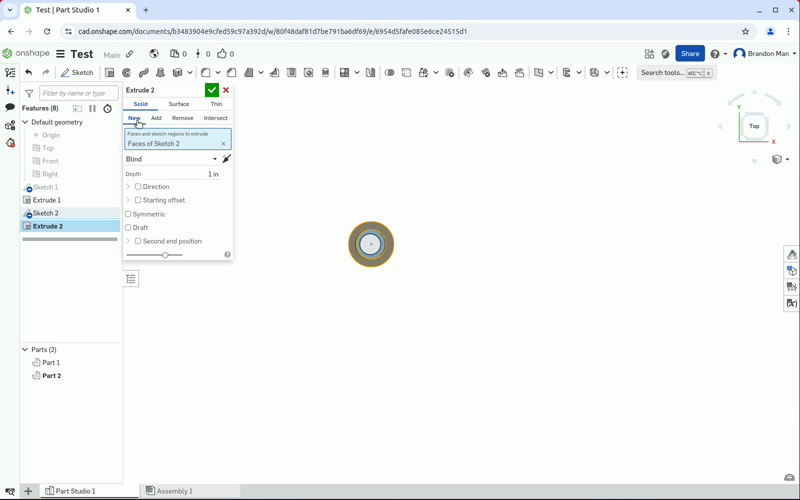
key(tab, 4)
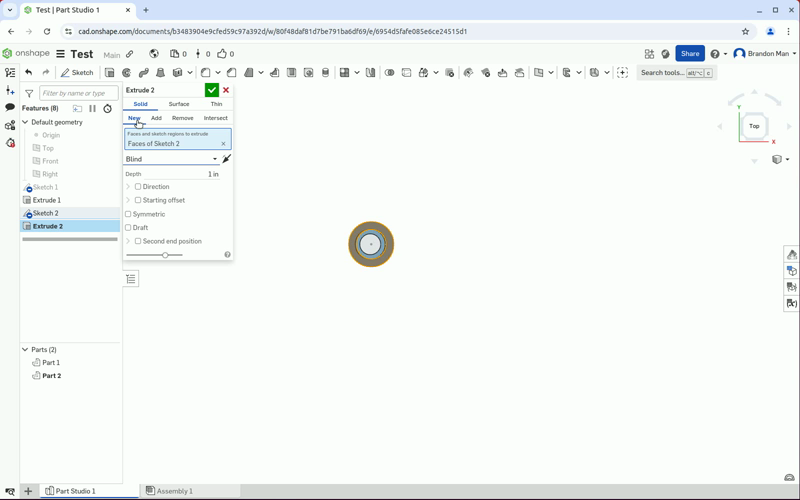
text(-3.611)
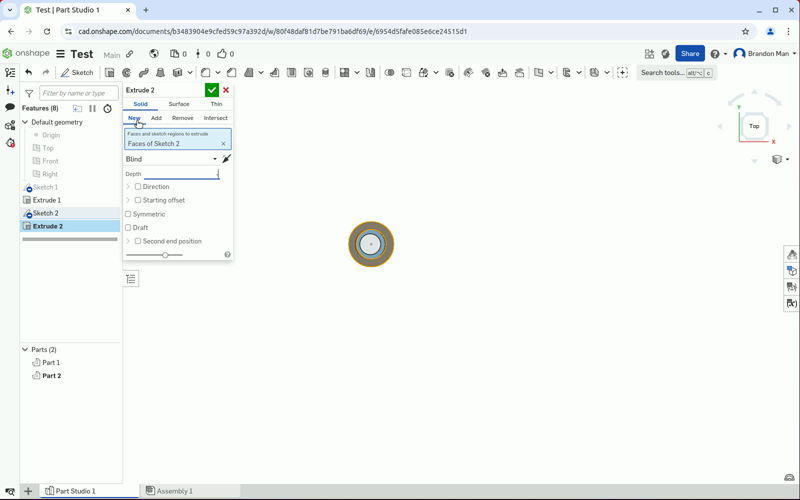
key(enter)
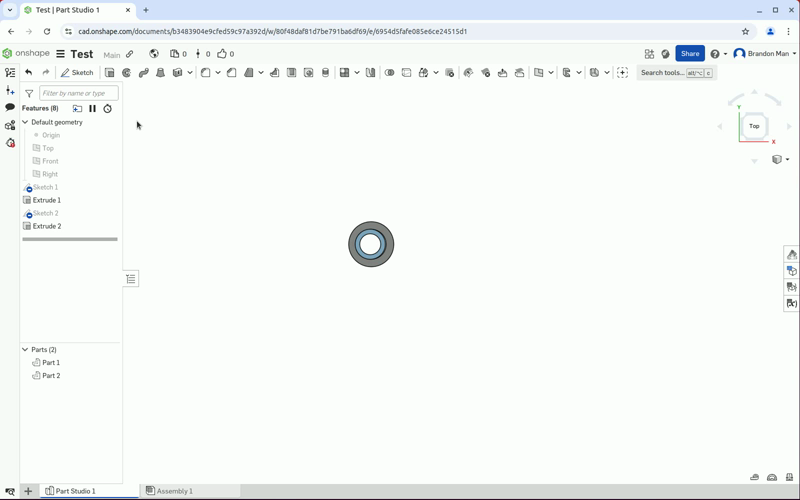
key(shift+h)
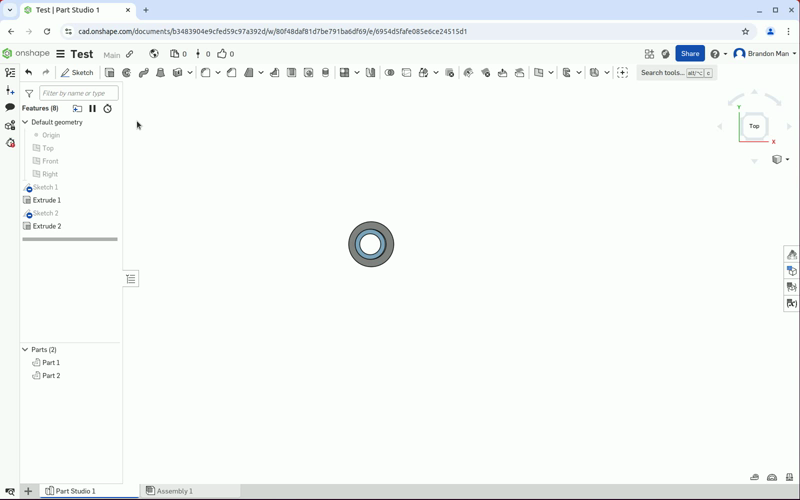
key(shift+h)
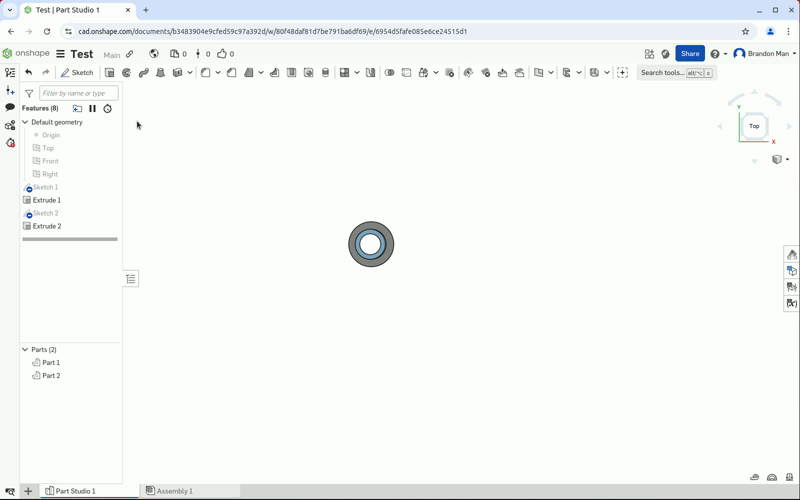
mouse_move(73, 189)
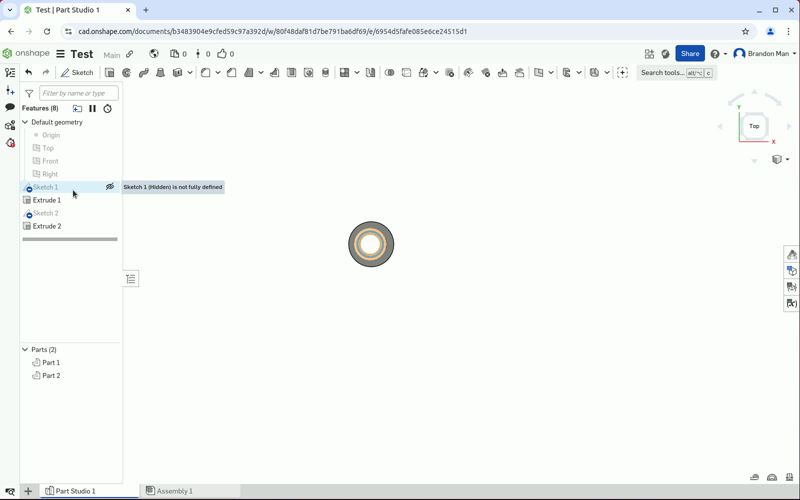
click(73, 189)
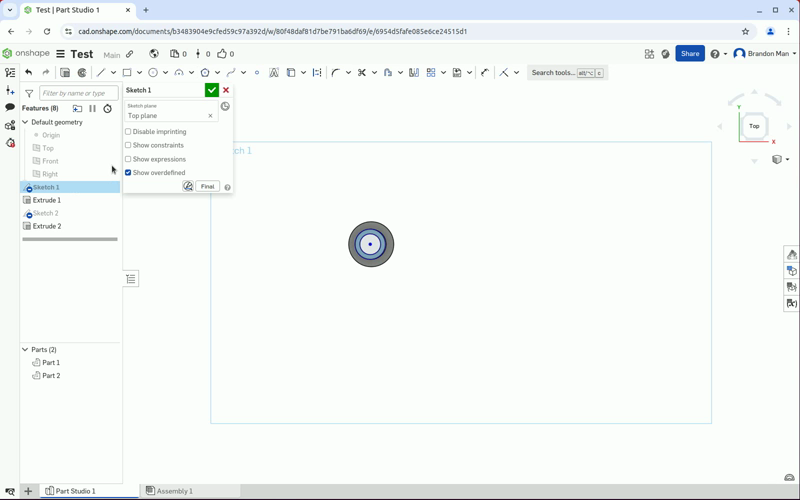
mouse_move(229, 92)
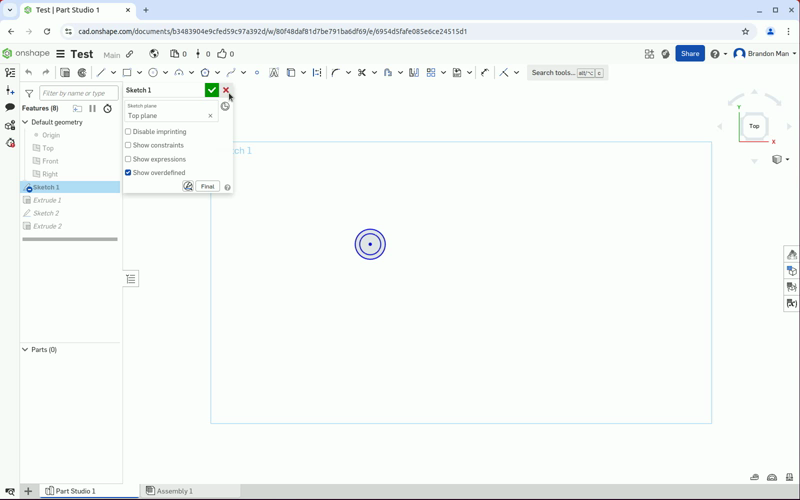
click(229, 92)
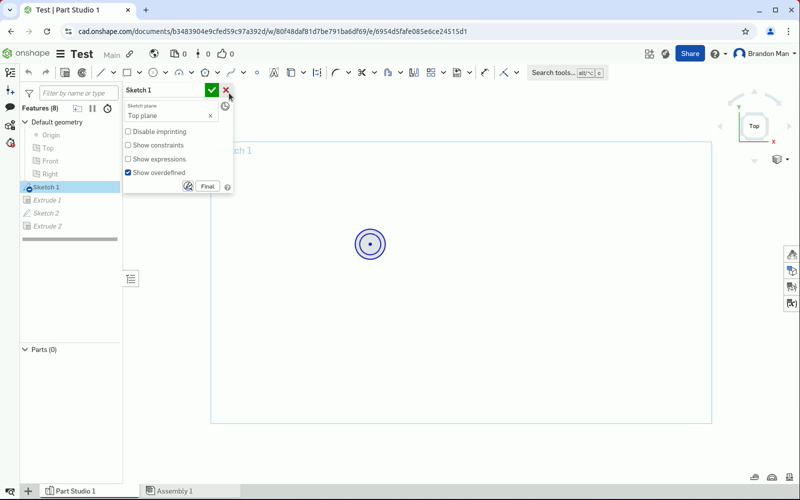
key(shift+s)
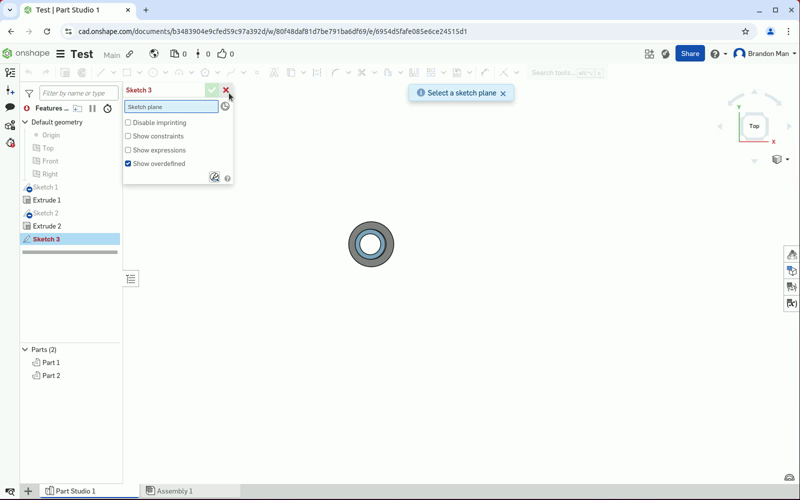
mouse_move(73, 150)
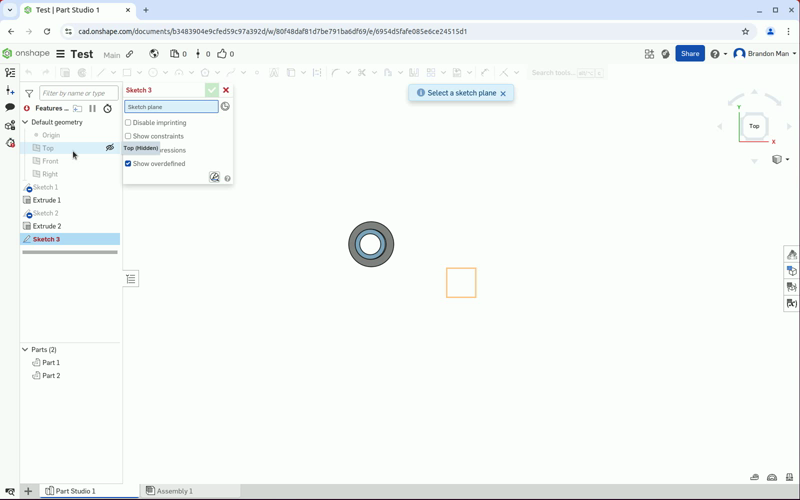
click(73, 150)
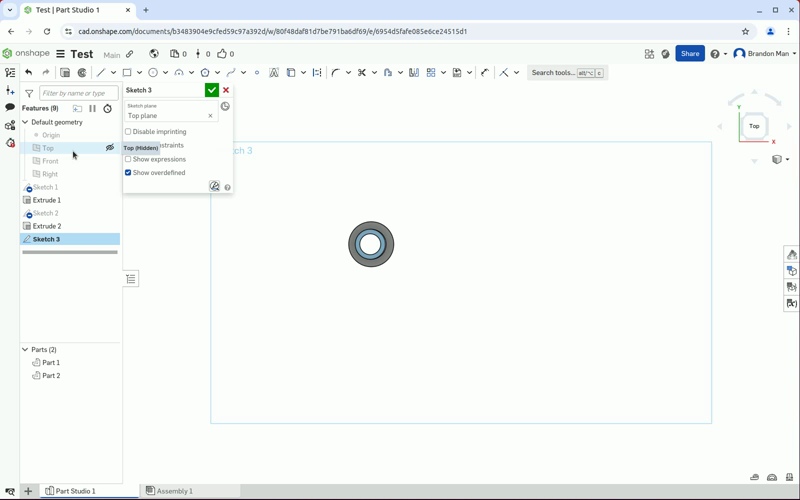
mouse_move(73, 352)
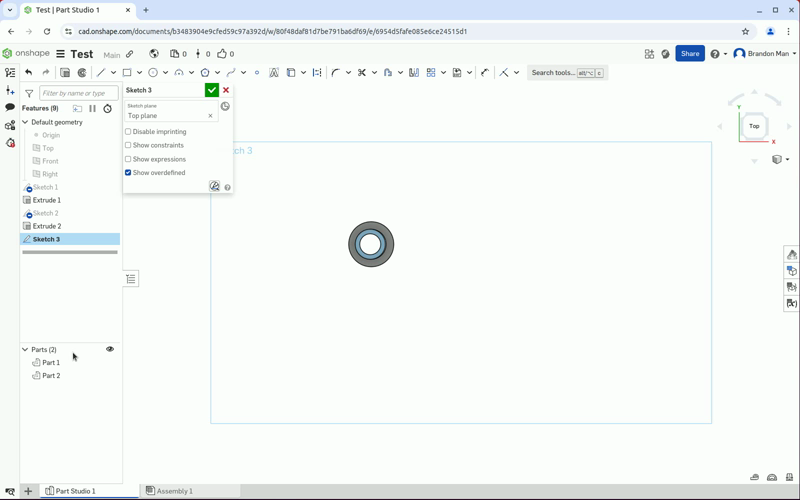
key(y)
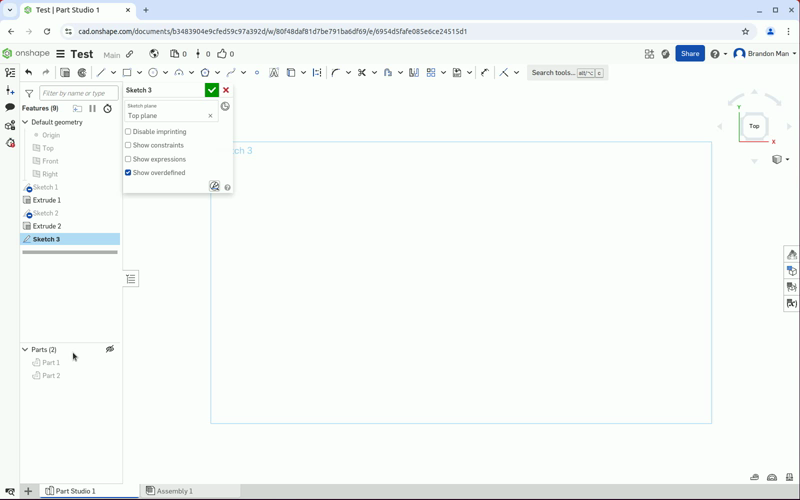
key(c)
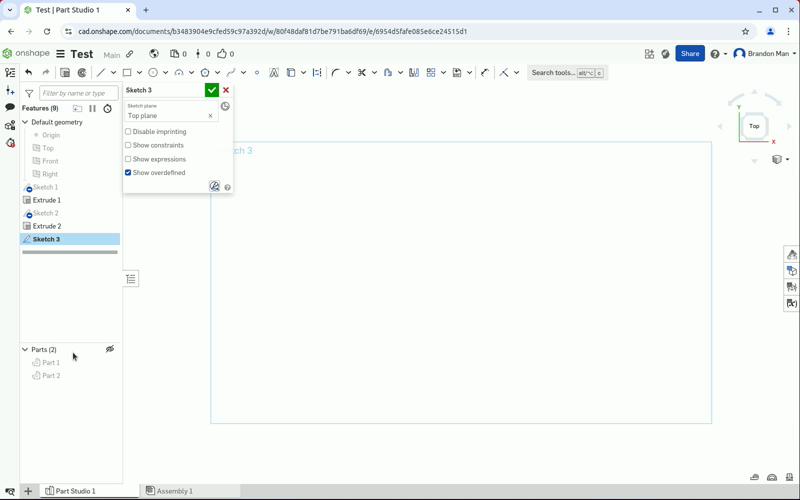
key_down(shift)
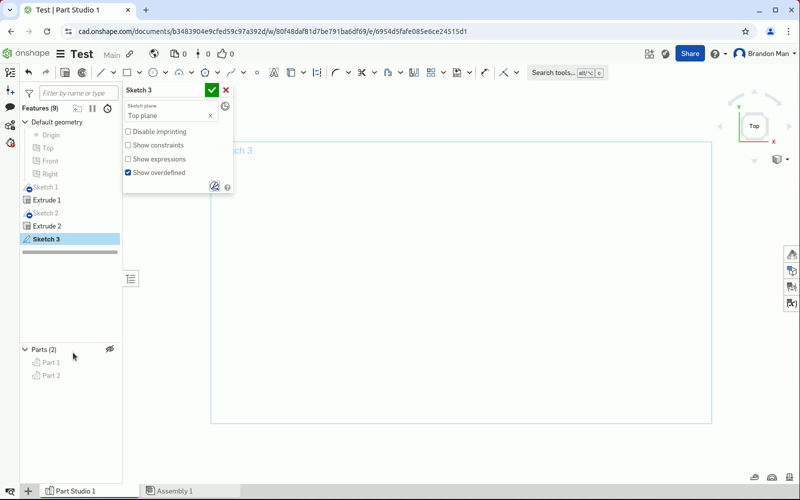
mouse_move(370, 244)
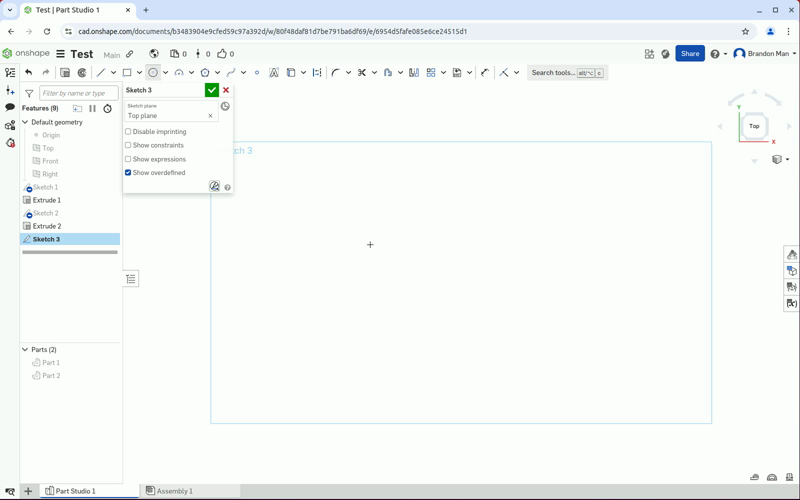
click(370, 244)
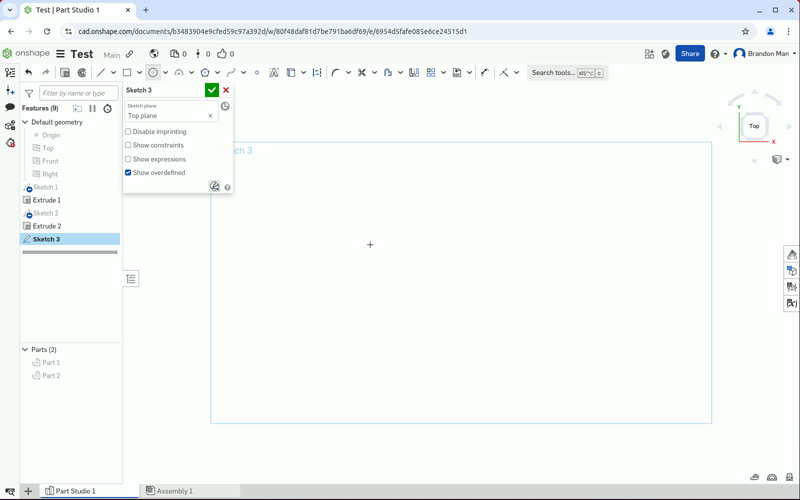
key_up(shift)
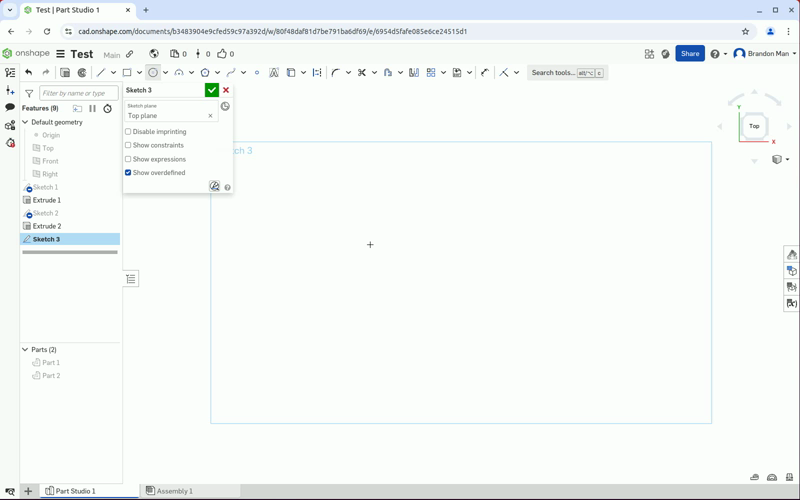
mouse_move(385, 244)
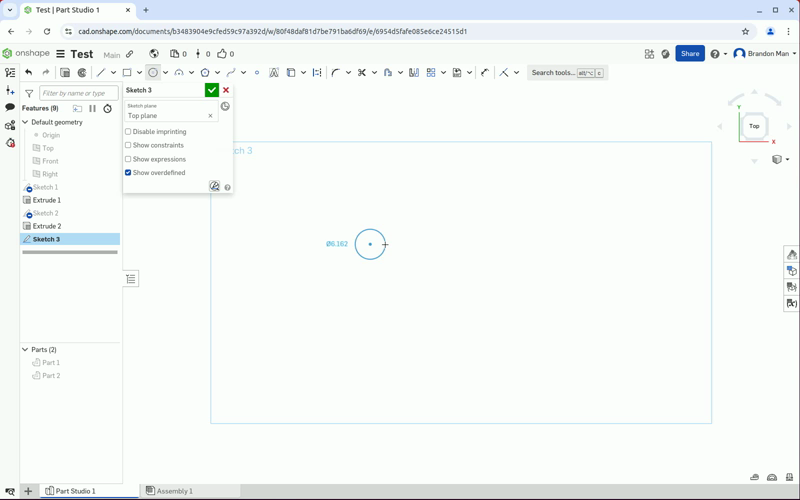
click(385, 244)
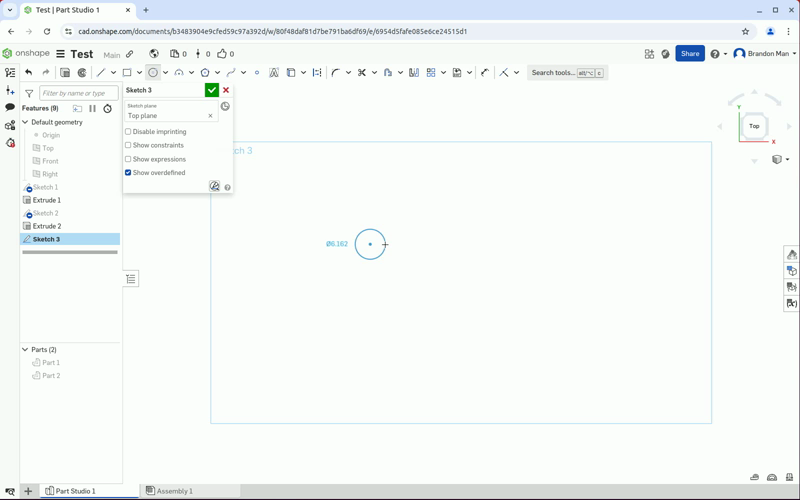
key(esc)
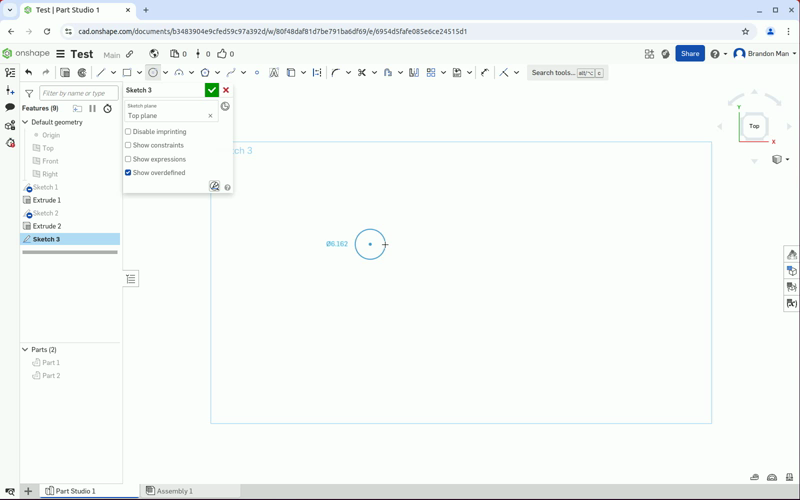
key(c)
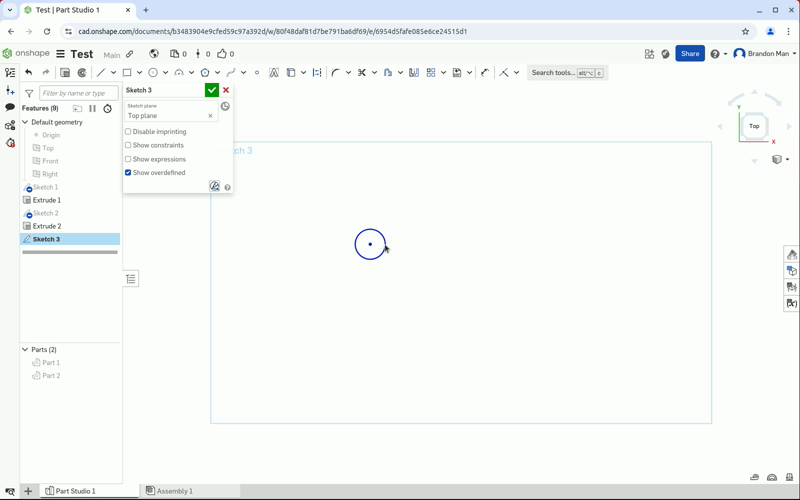
key_down(shift)
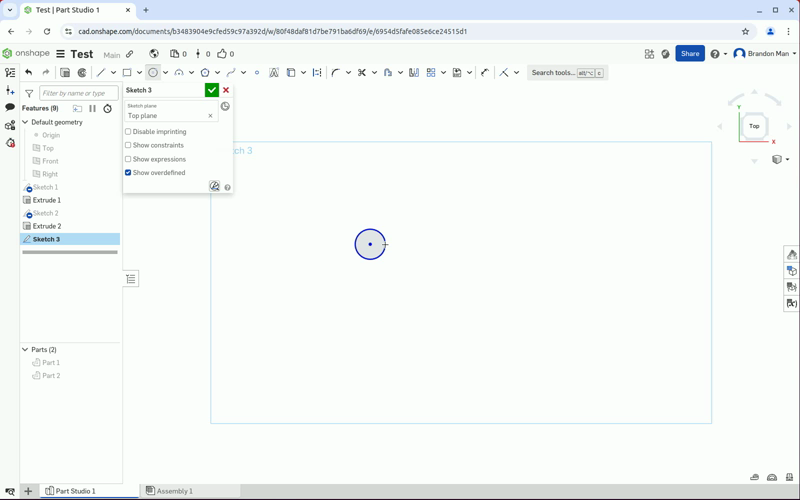
mouse_move(370, 244)
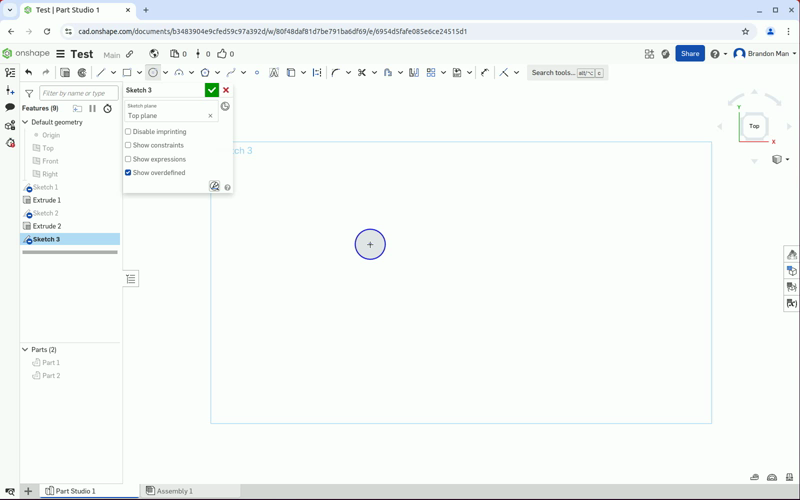
click(370, 244)
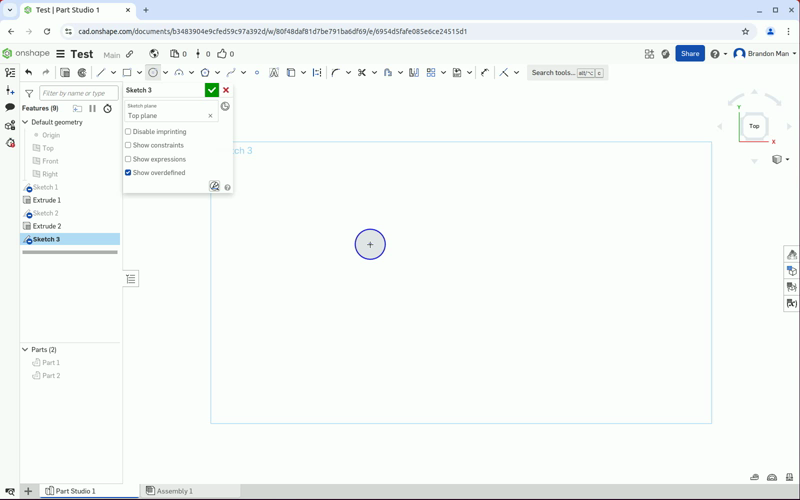
key_up(shift)
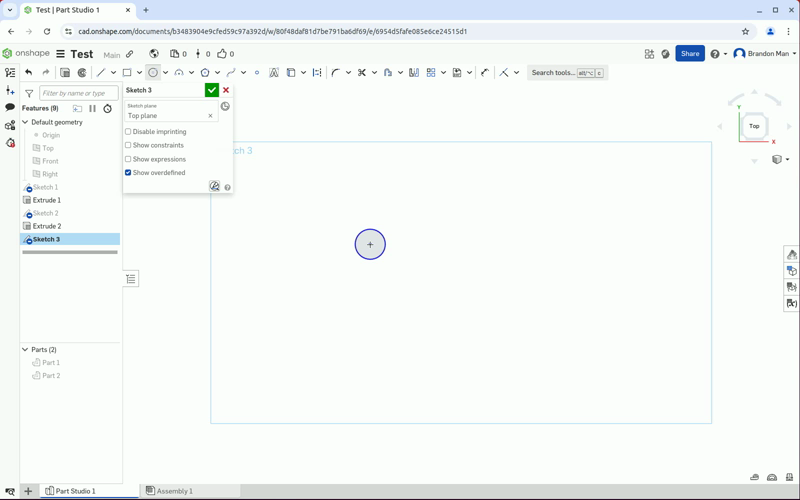
mouse_move(380, 244)
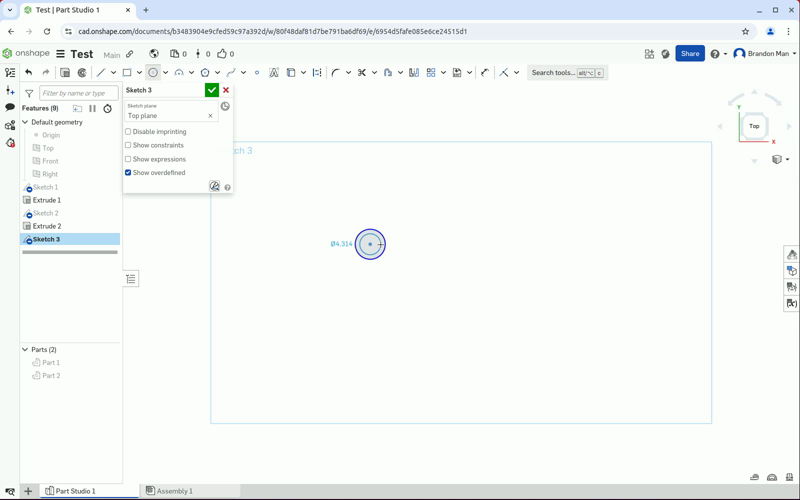
click(380, 244)
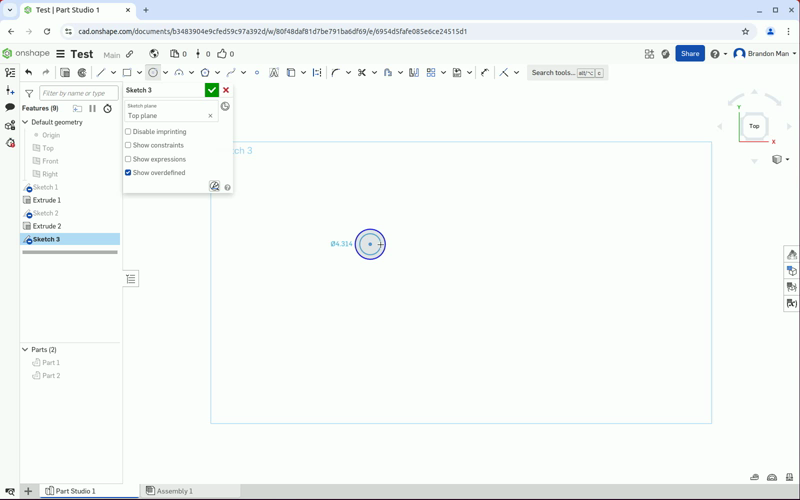
key(esc)
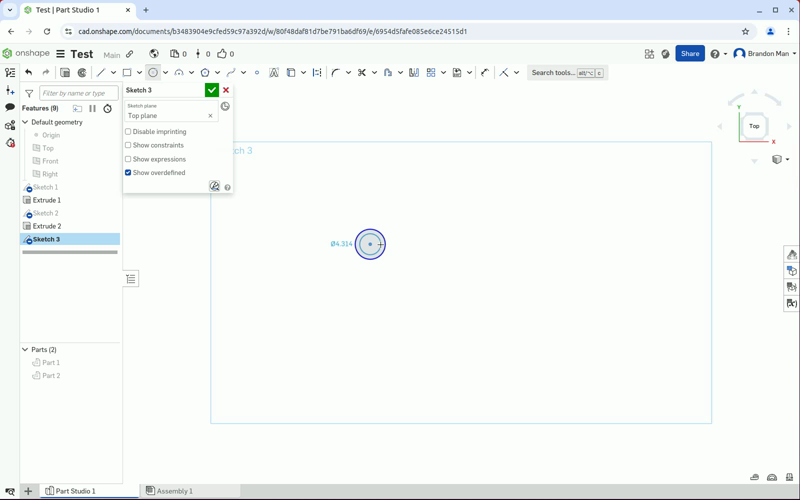
mouse_move(381, 235)
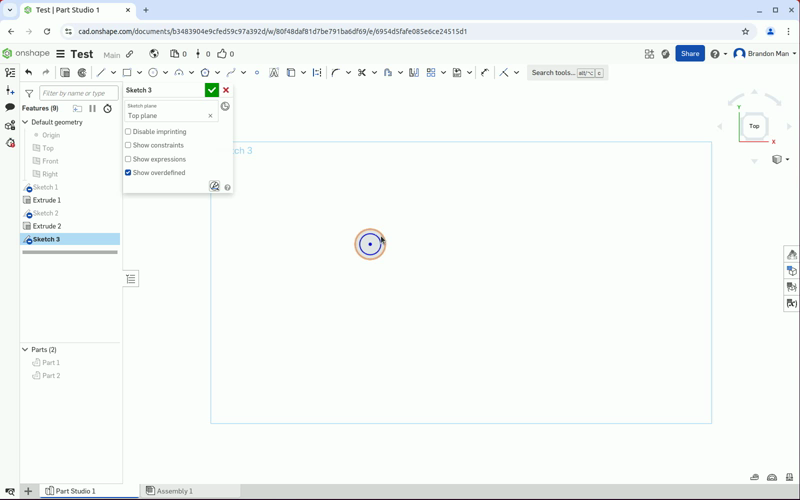
scroll(6)
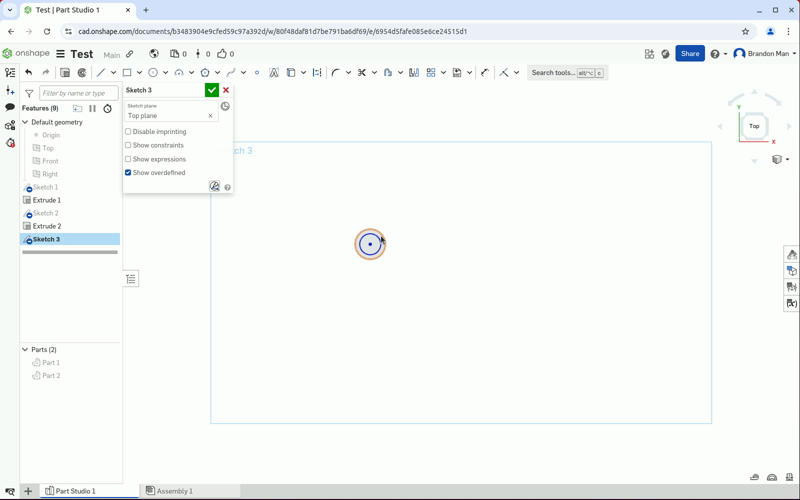
scroll(6)
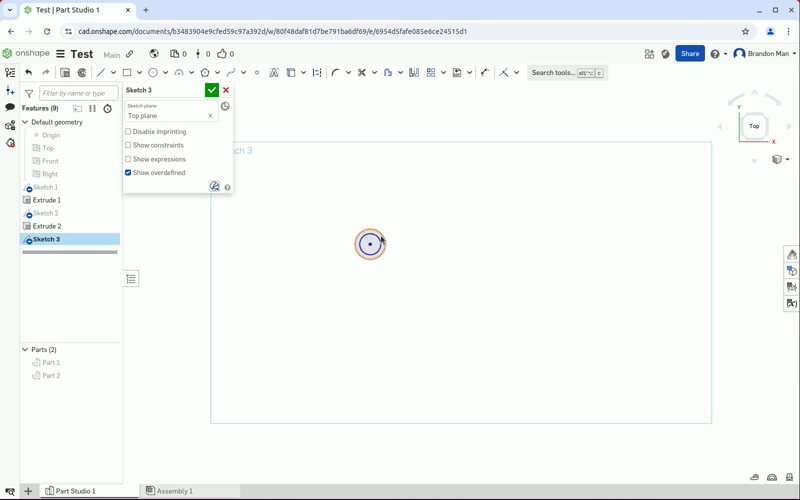
scroll(6)
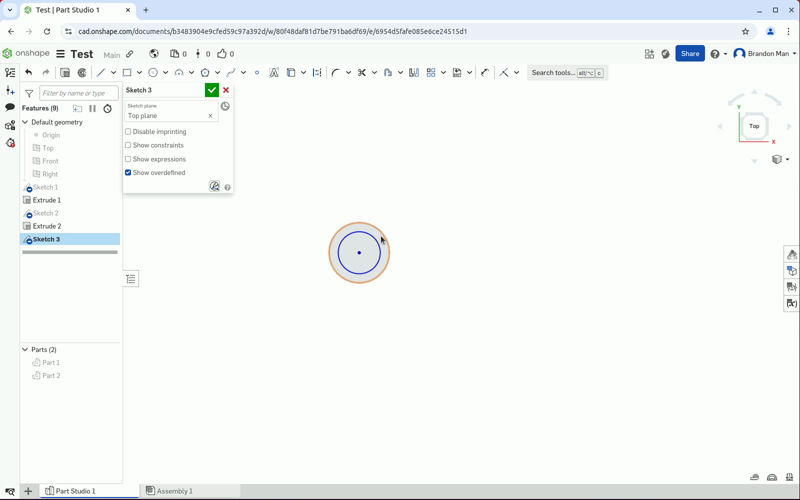
scroll(6)
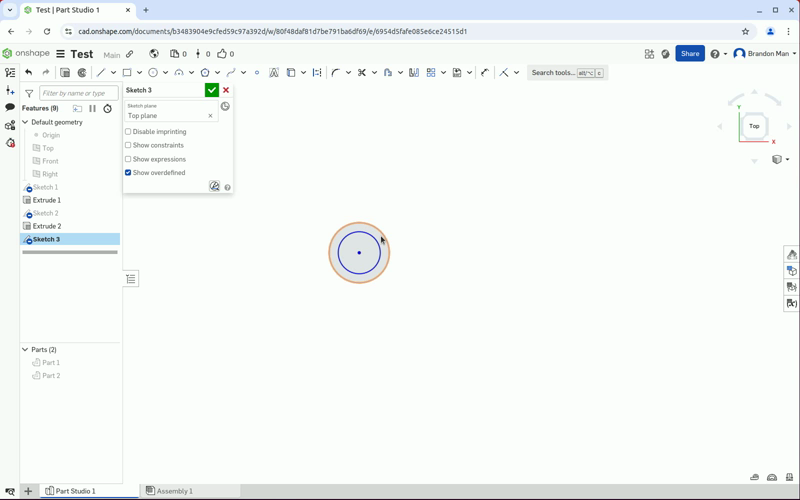
scroll(6)
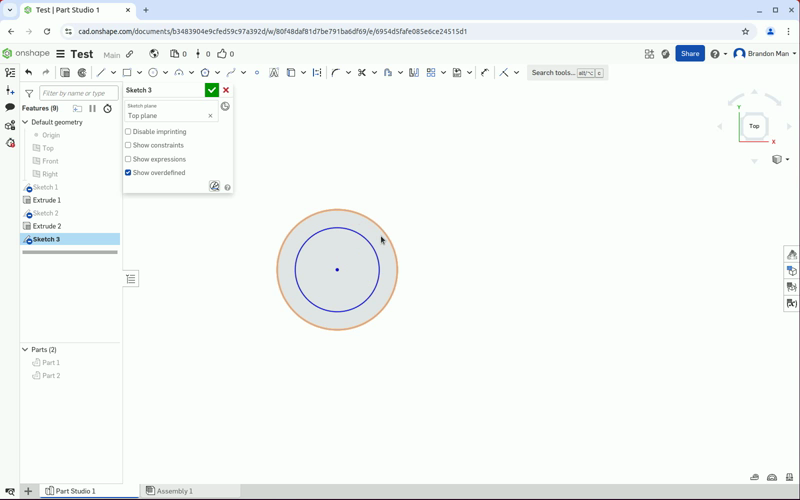
scroll(6)
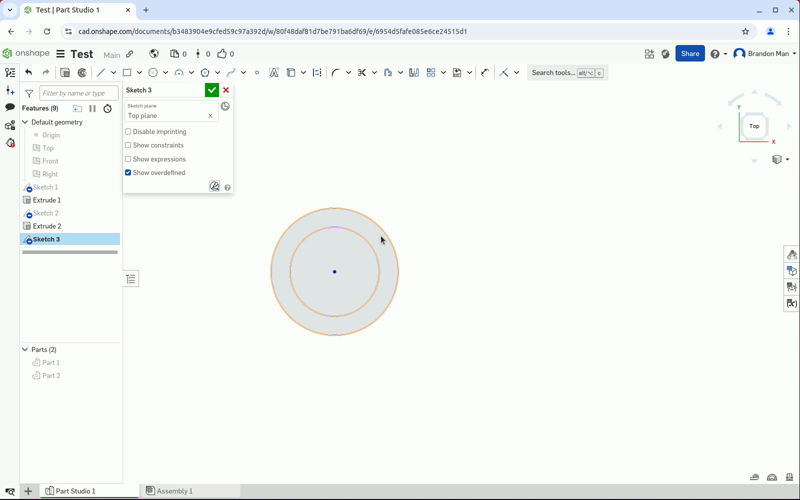
scroll(6)
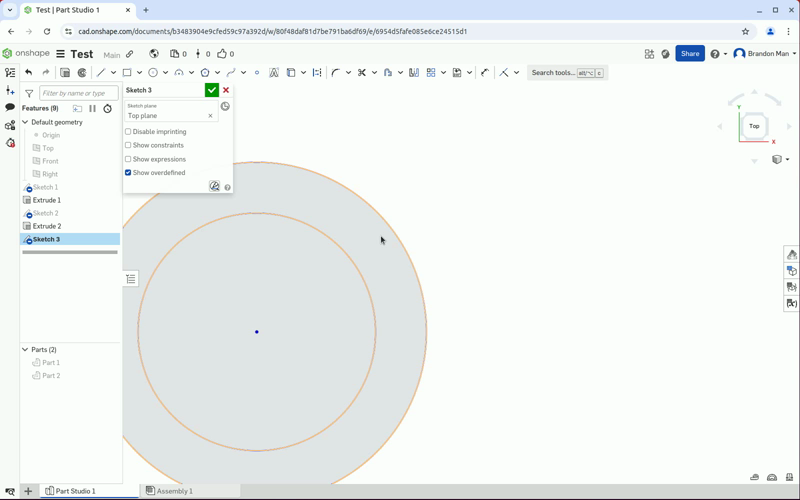
click(381, 235)
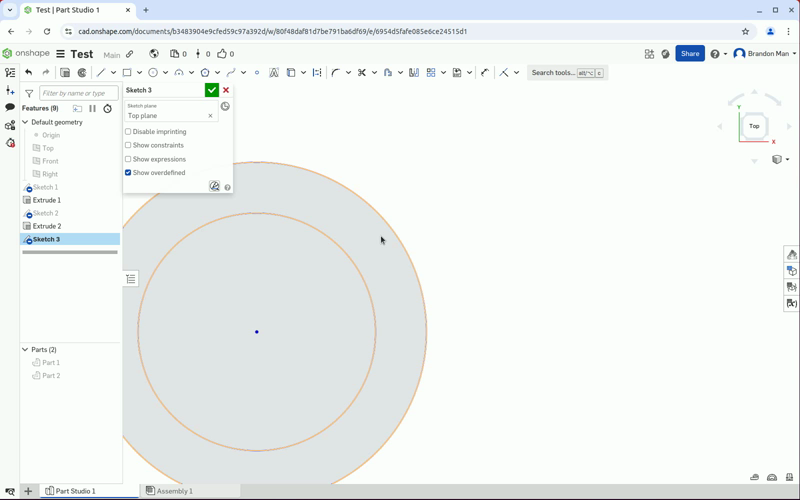
scroll(-6)
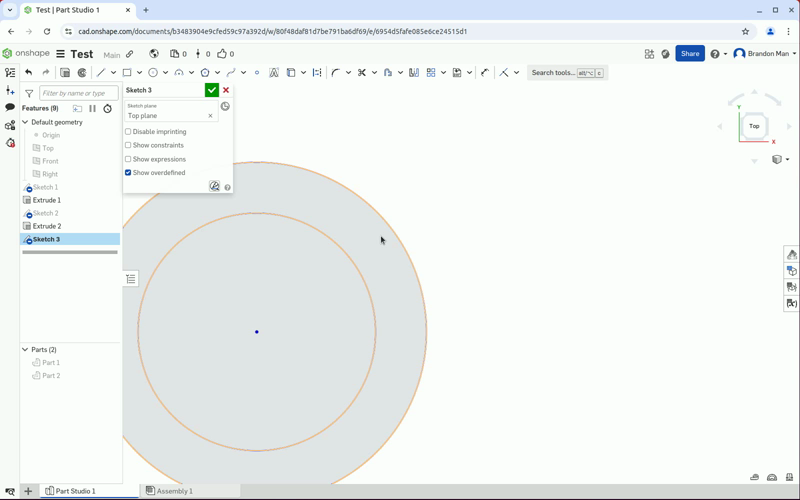
scroll(-6)
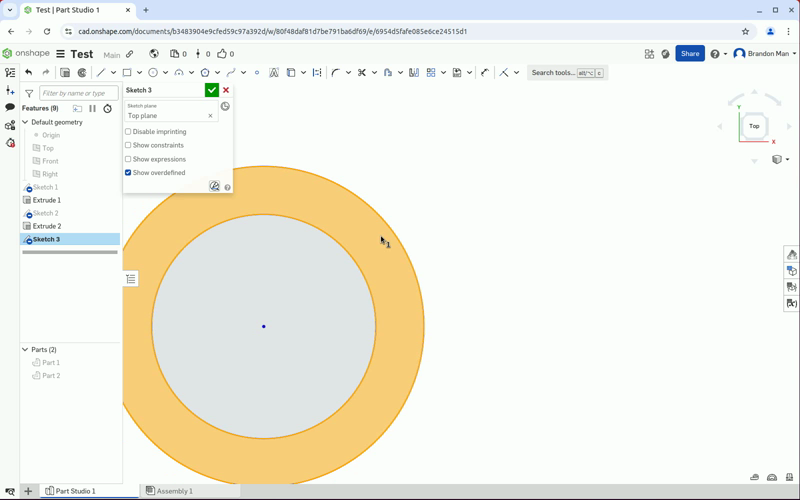
scroll(-6)
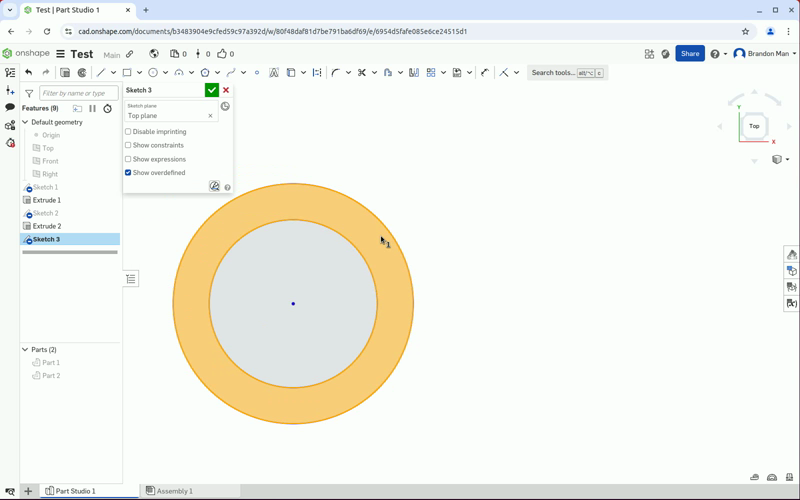
scroll(-6)
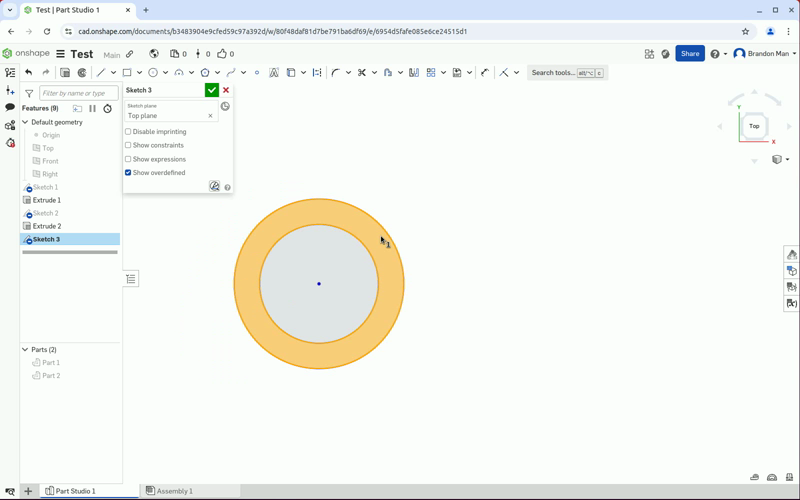
scroll(-6)
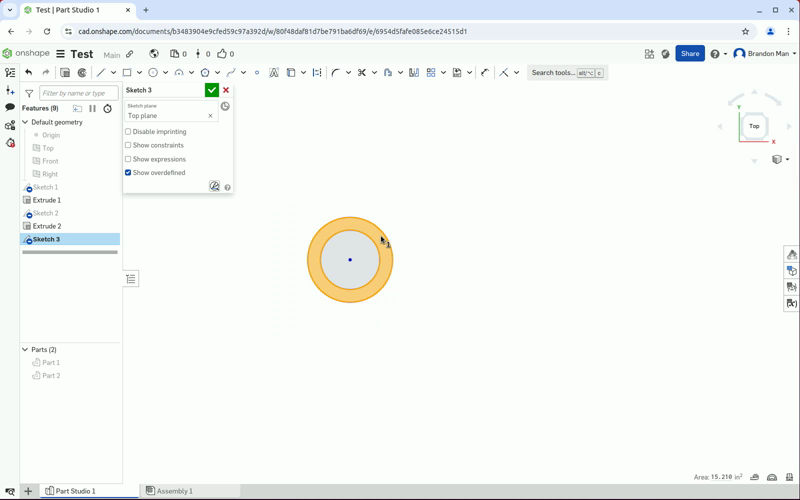
scroll(-6)
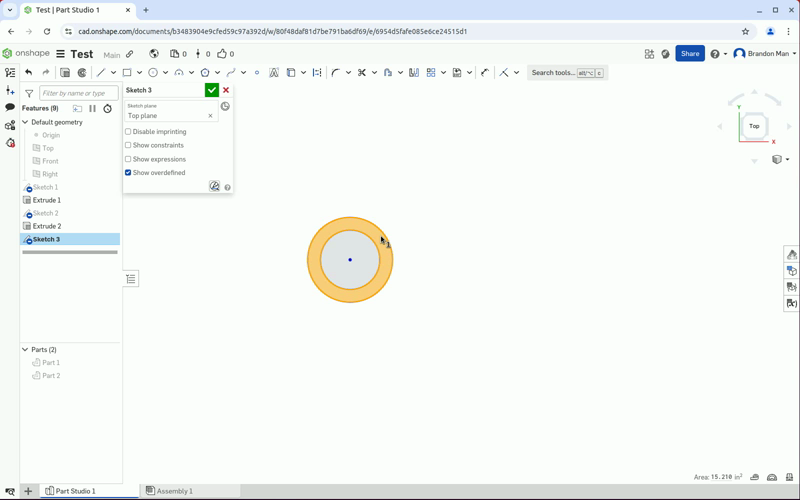
scroll(-6)
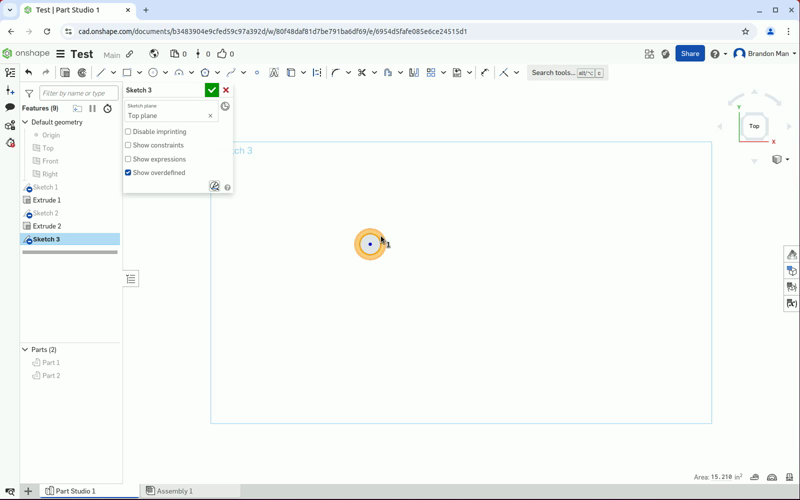
mouse_move(73, 352)
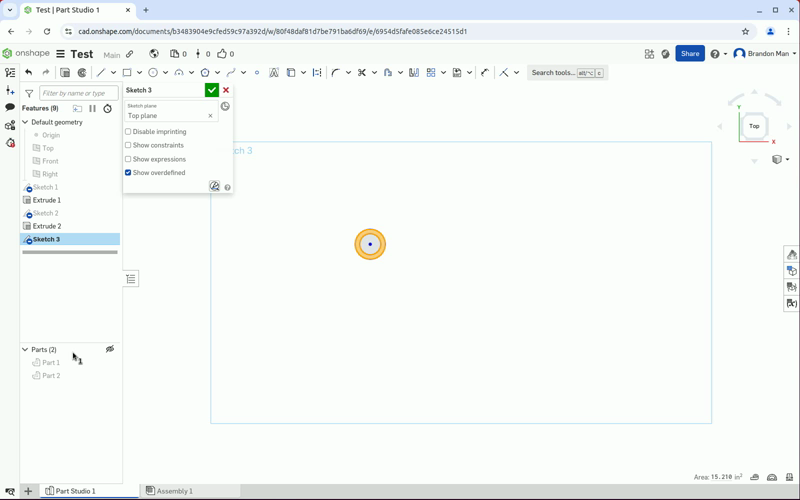
key(shift+y)
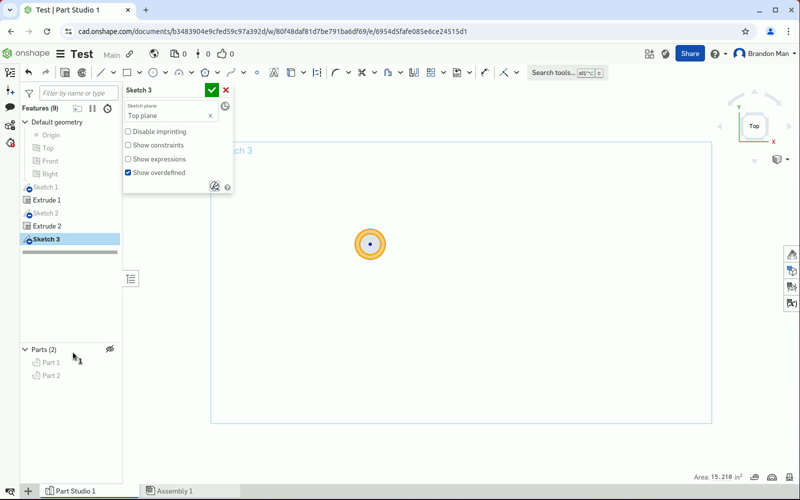
key(shift+e)
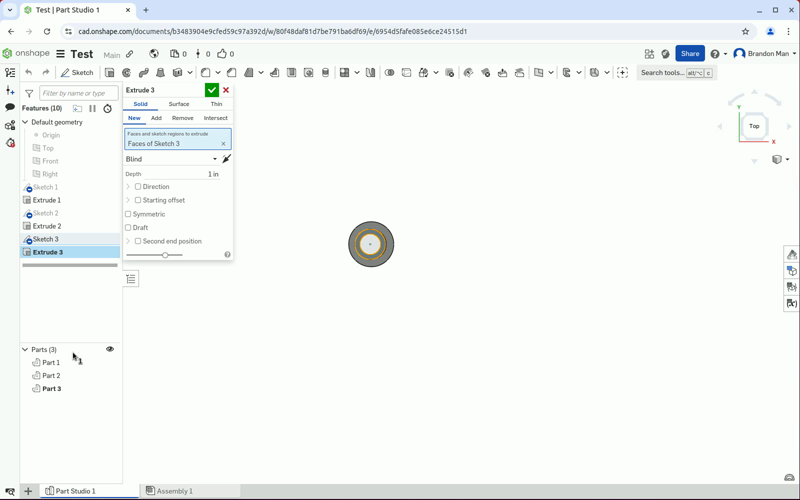
mouse_move(143, 106)
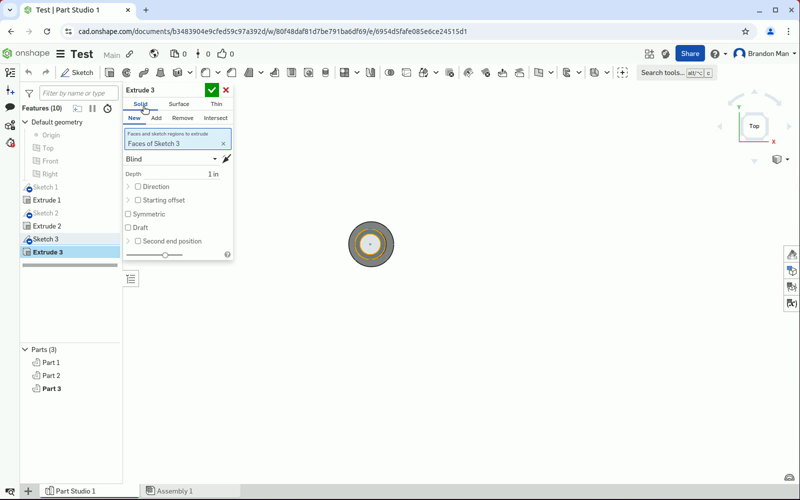
click(143, 106)
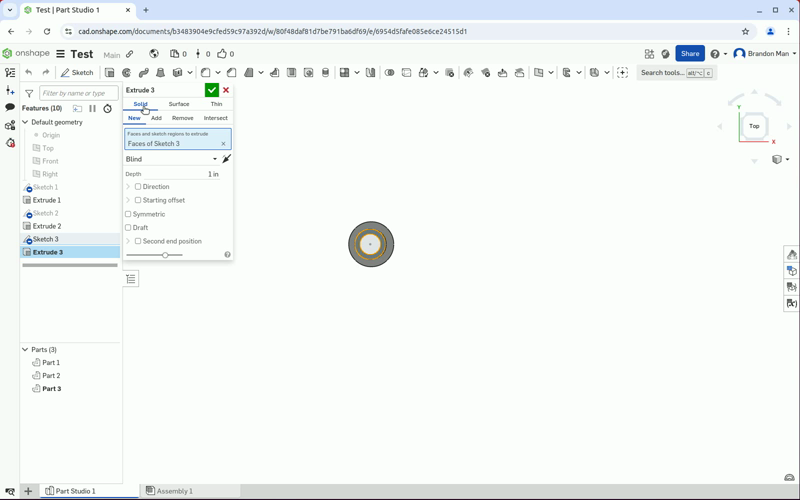
mouse_move(137, 120)
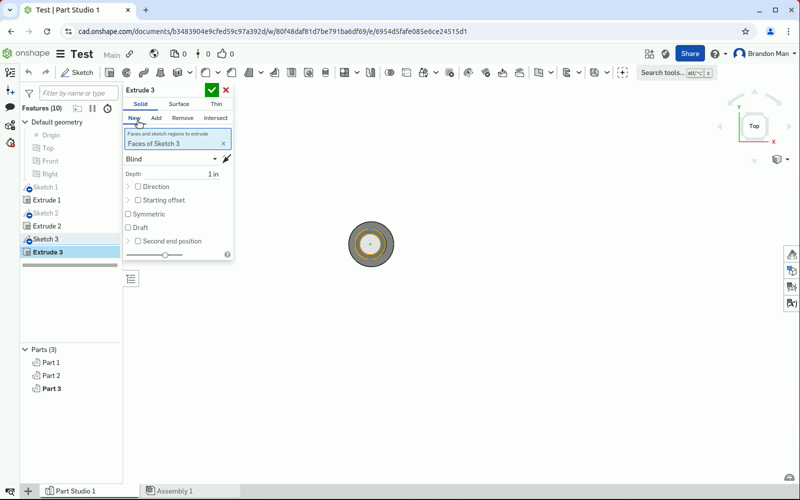
click(137, 120)
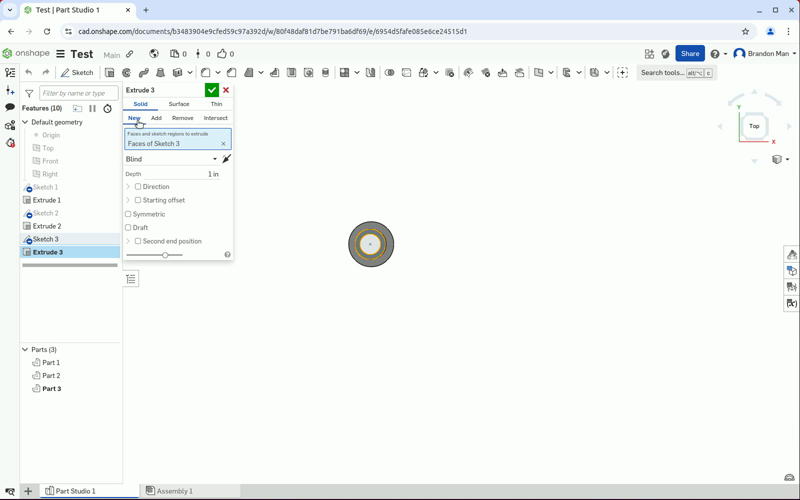
key(tab, 4)
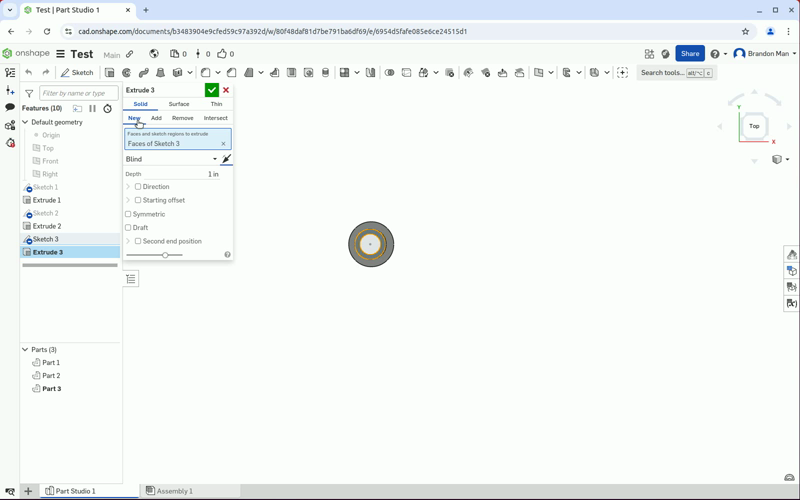
text(-3.611)
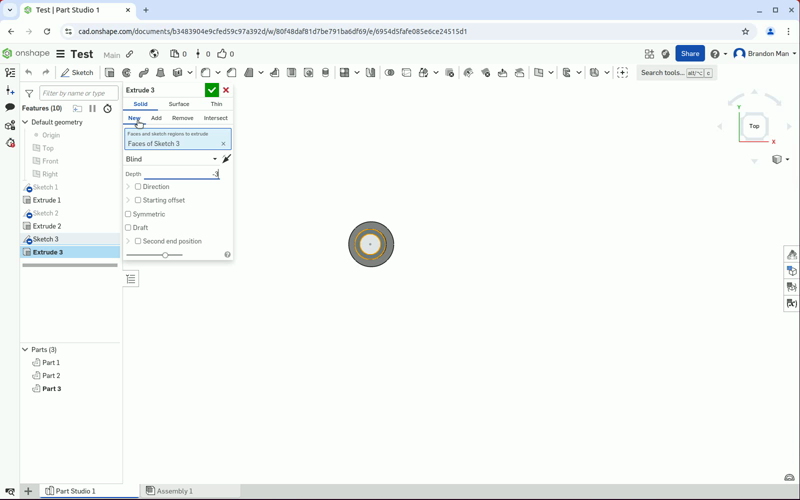
key(enter)
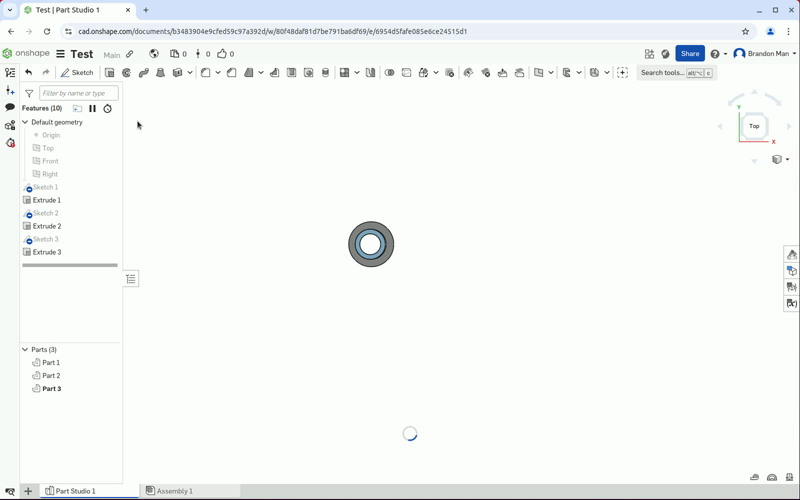
key(shift+h)
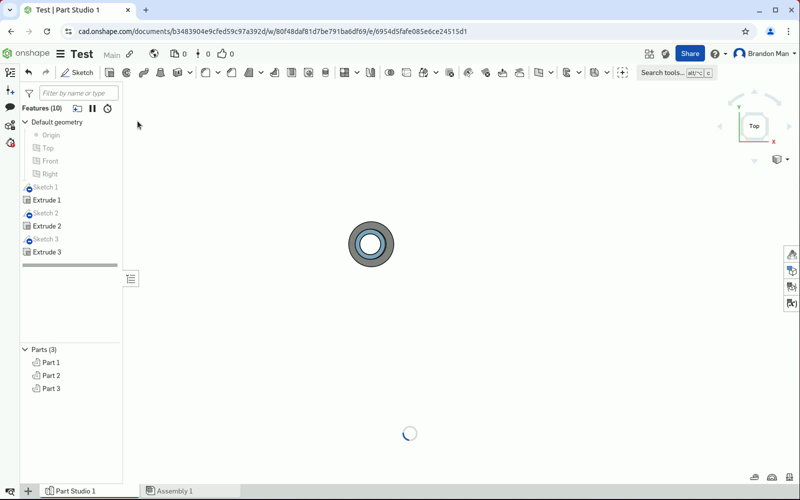
key(shift+h)
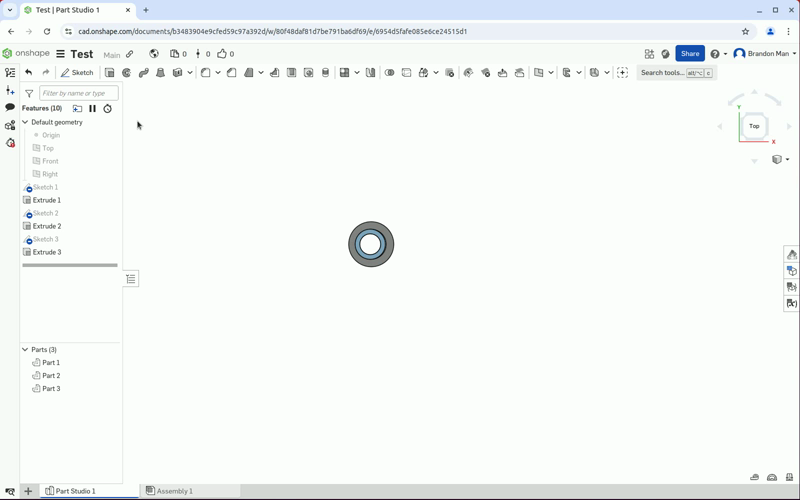
key(shift+7)
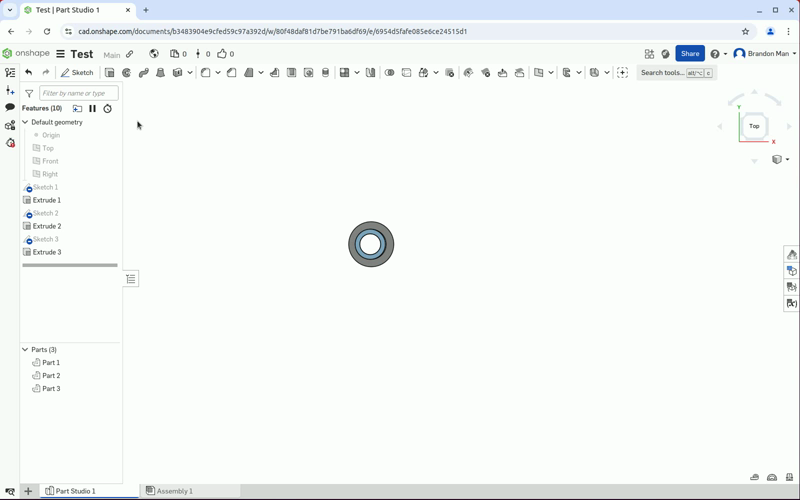
key(up, 3)
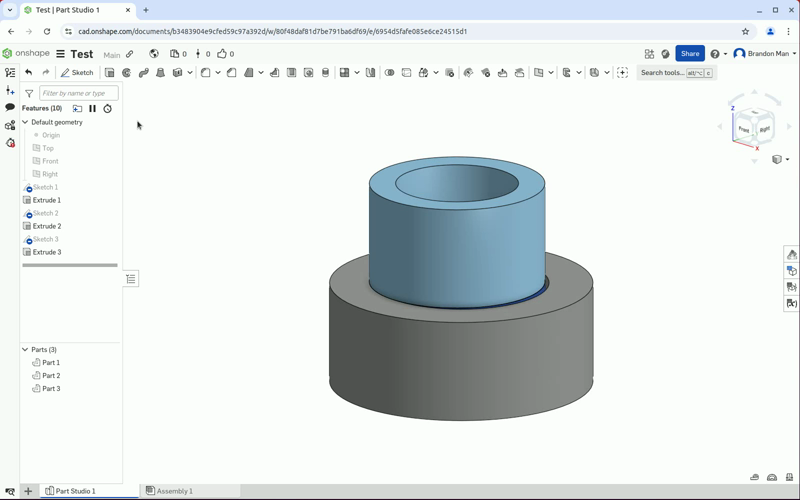
key(left, 3)
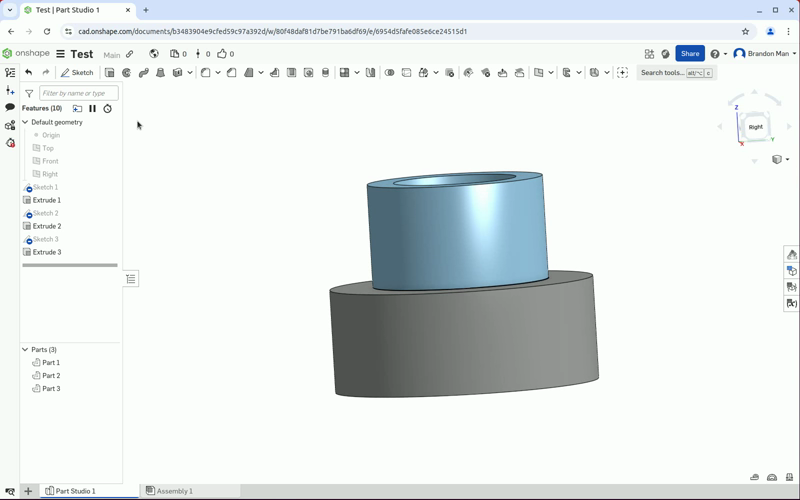
key(right, 3)
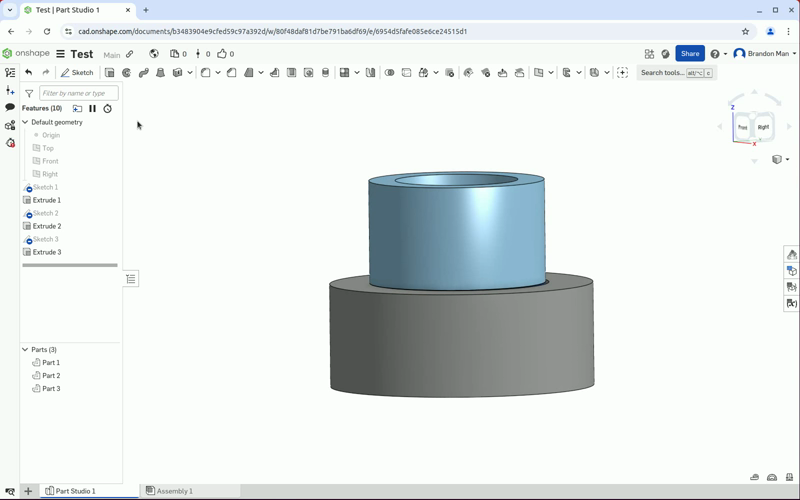
key(down, 3)
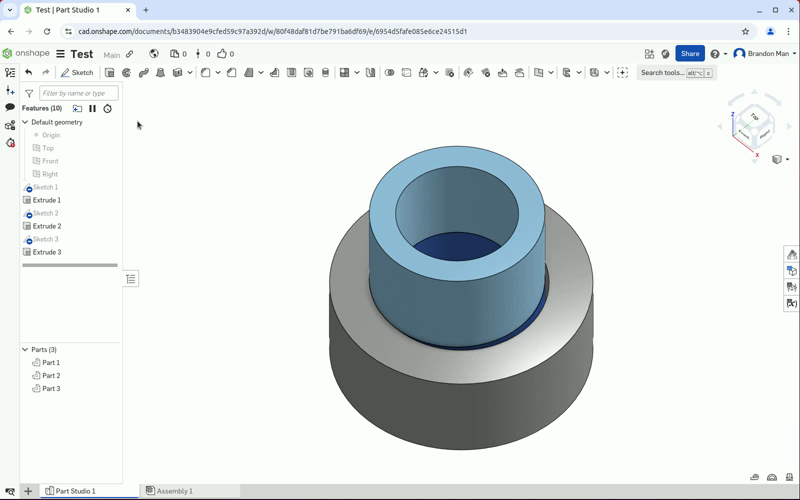
mouse_move(73, 189)
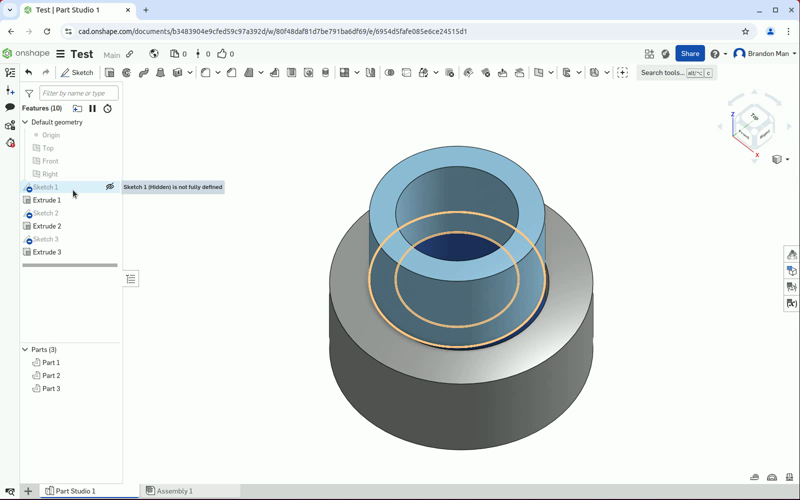
click(73, 189)